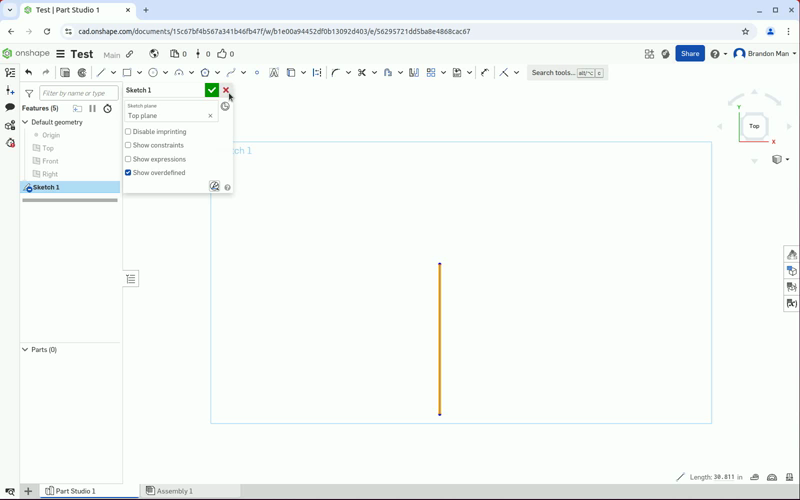
key(shift+h)
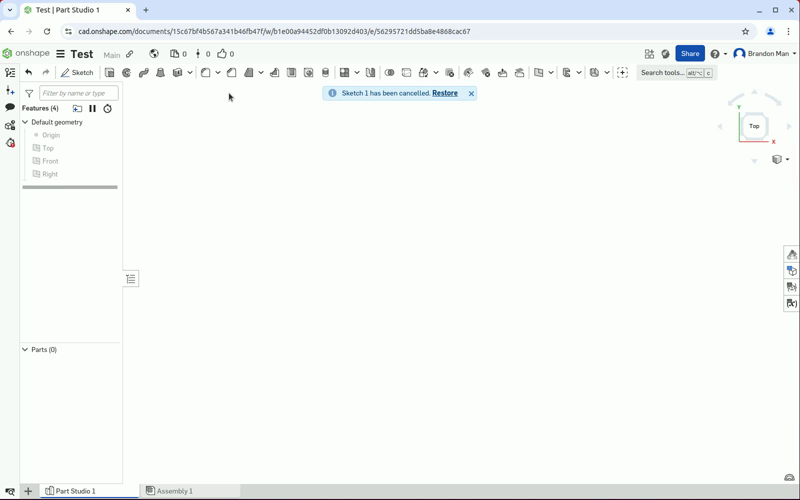
mouse_move(73, 352)
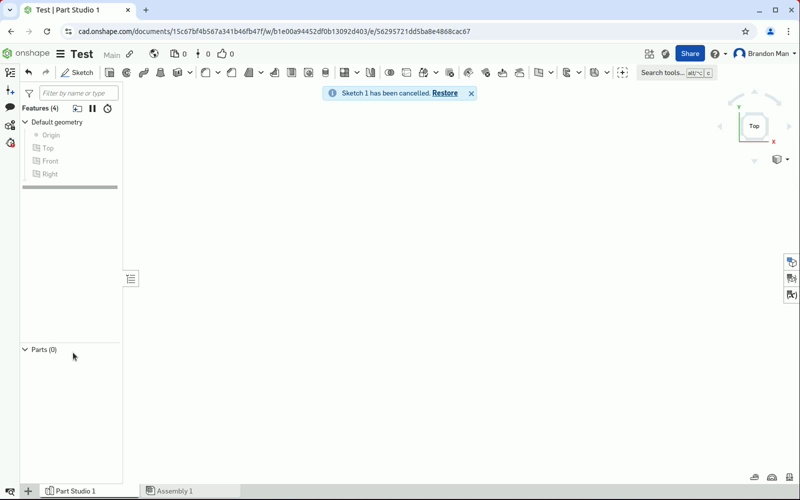
key(y)
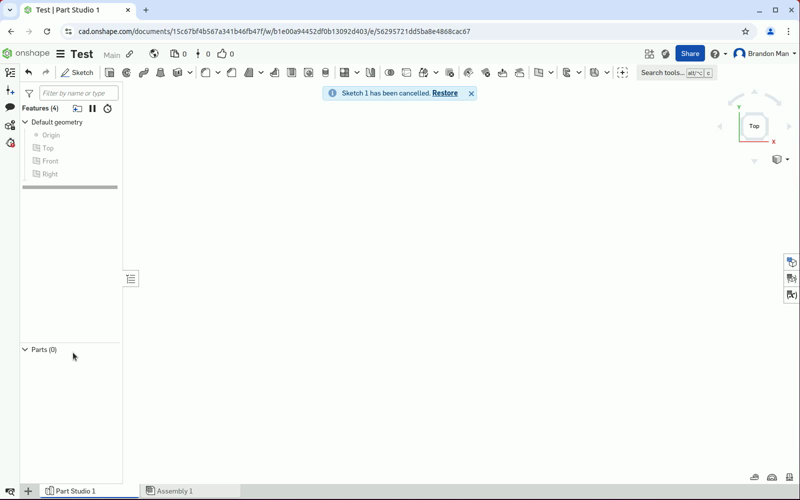
key(shift+p)
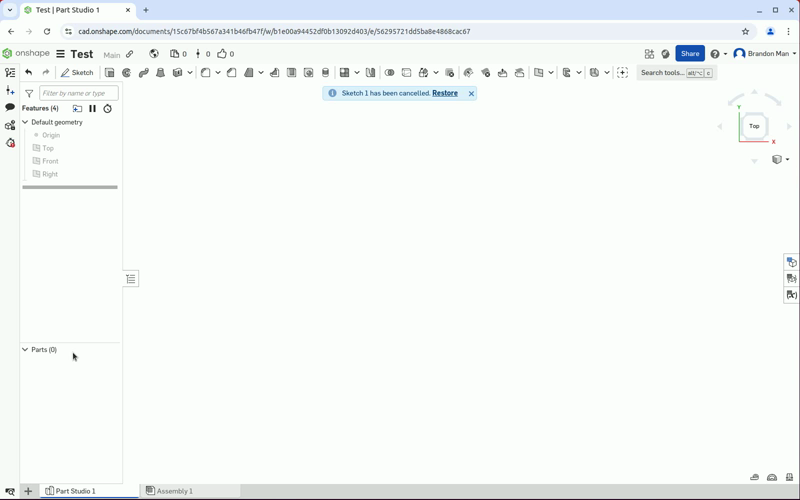
key(space)
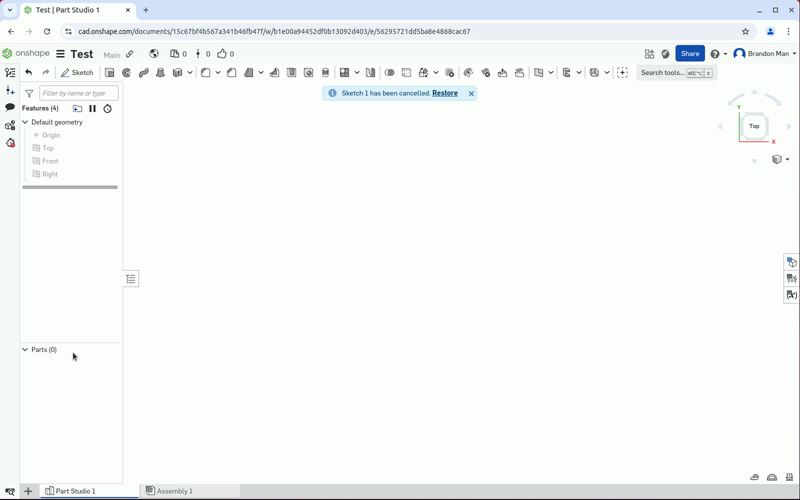
key_down(shift)
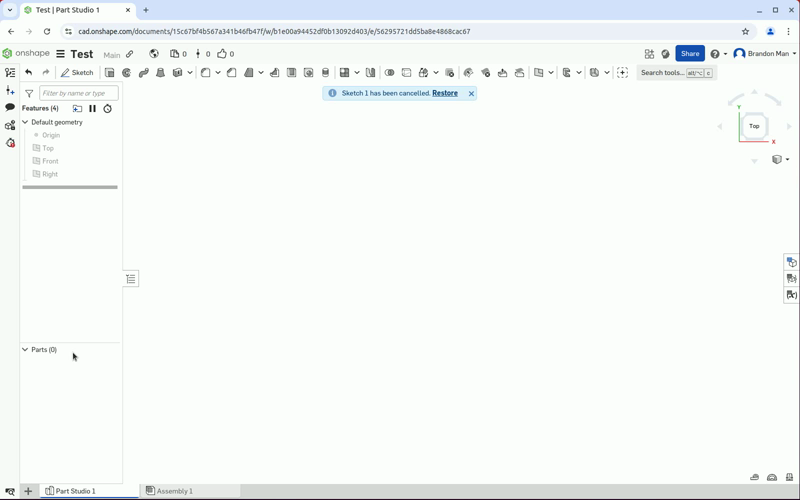
key(up)
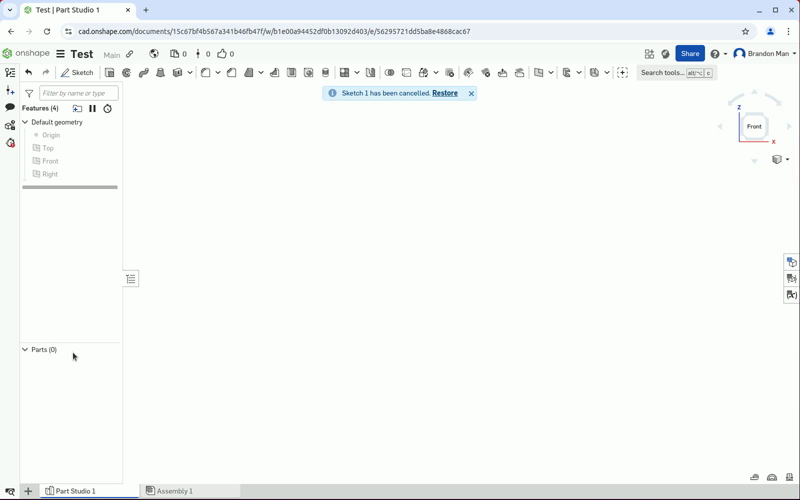
key_up(shift)
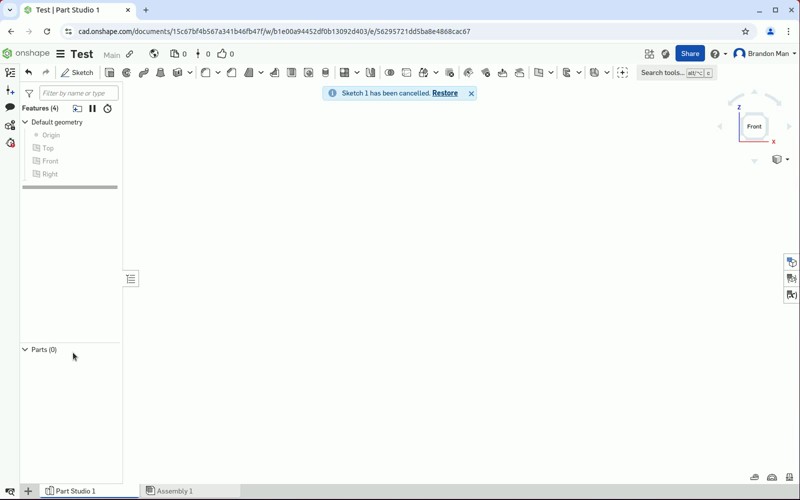
mouse_move(73, 352)
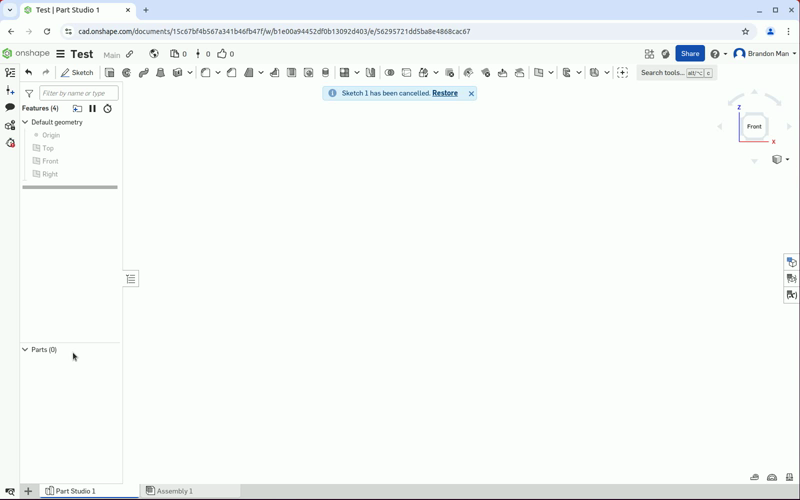
key(shift+y)
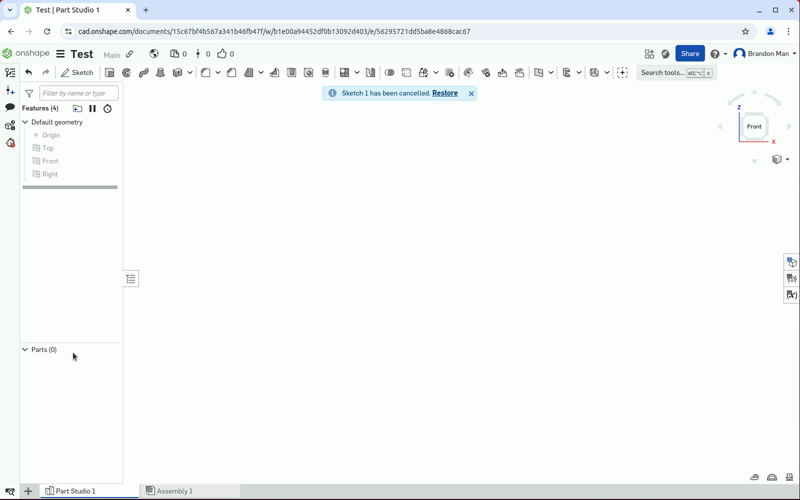
key(shift+s)
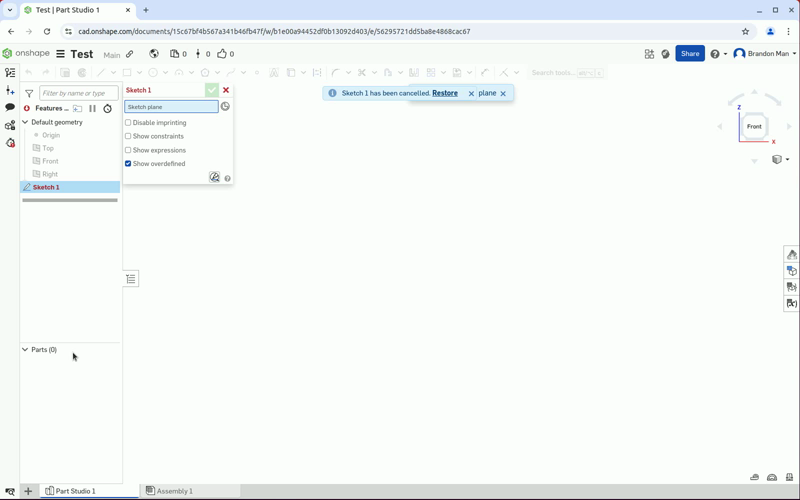
mouse_move(73, 163)
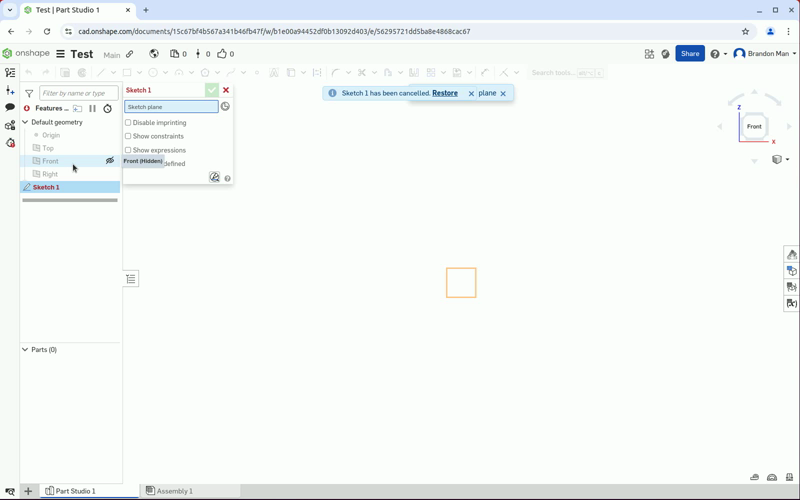
click(73, 163)
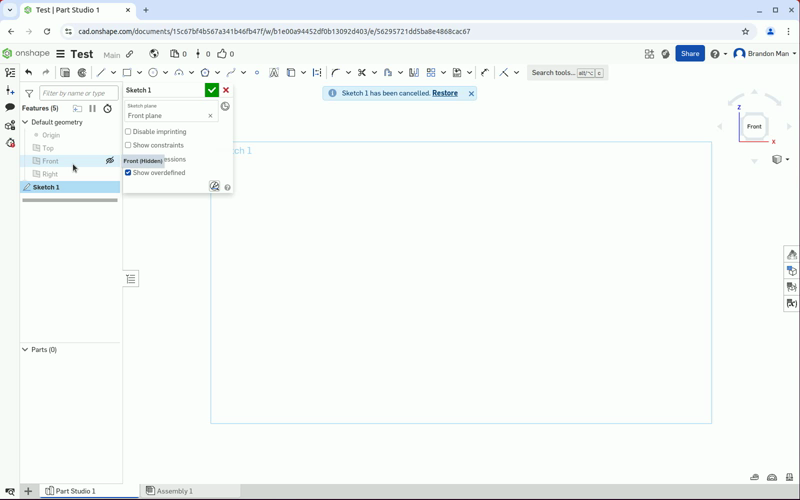
mouse_move(73, 352)
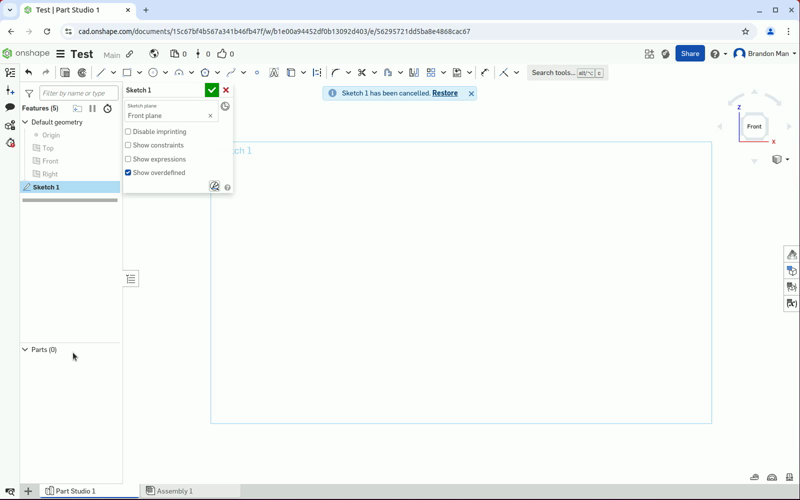
key(y)
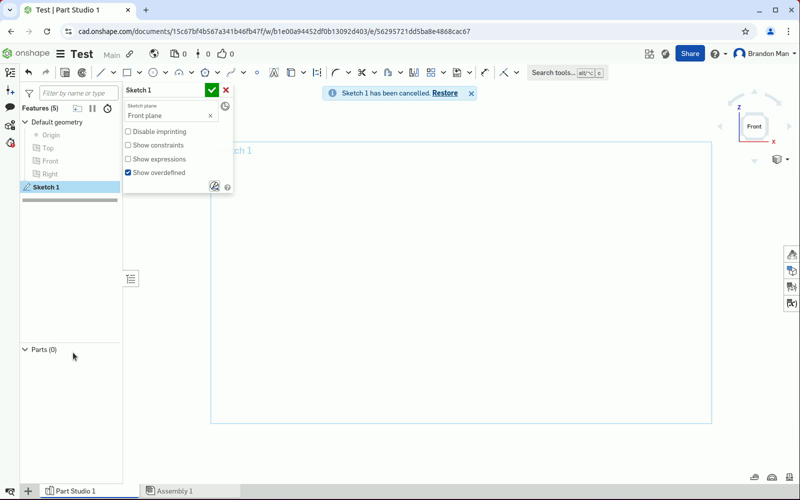
key(l)
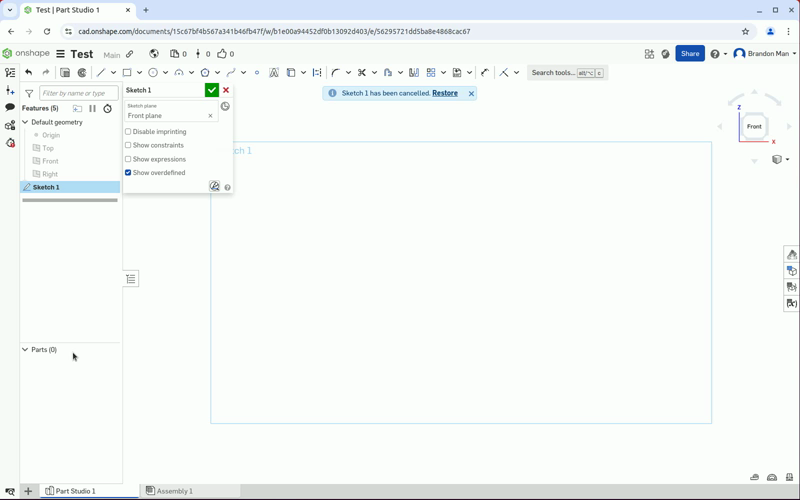
key_down(shift)
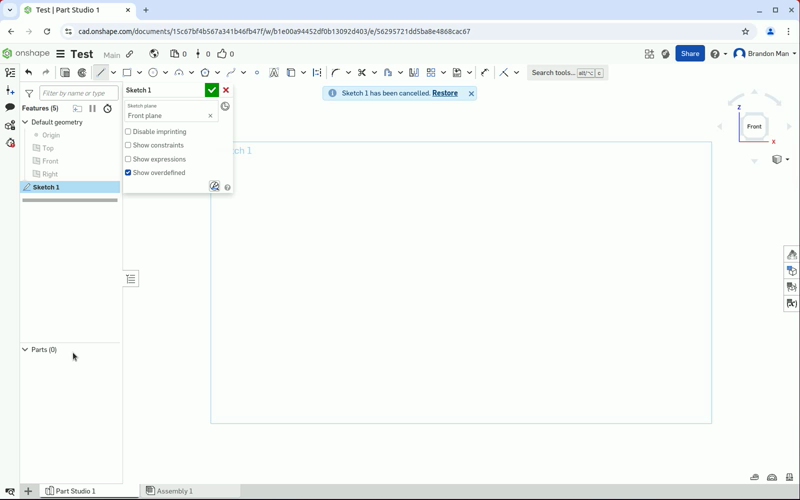
mouse_move(348, 348)
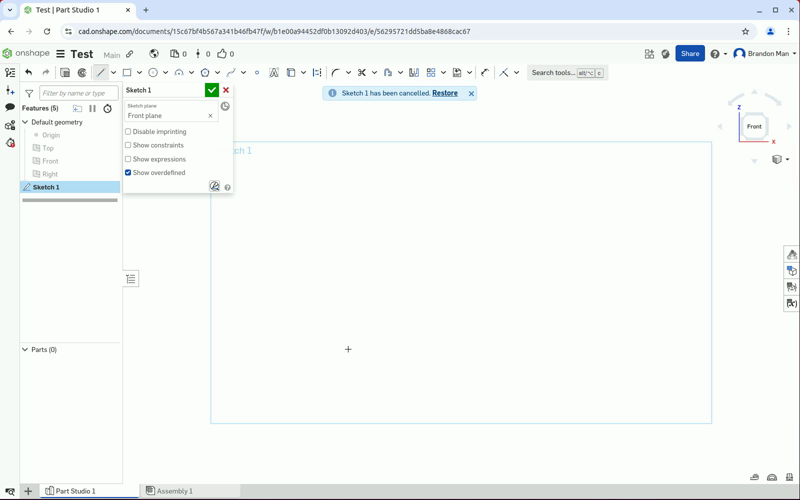
click(348, 348)
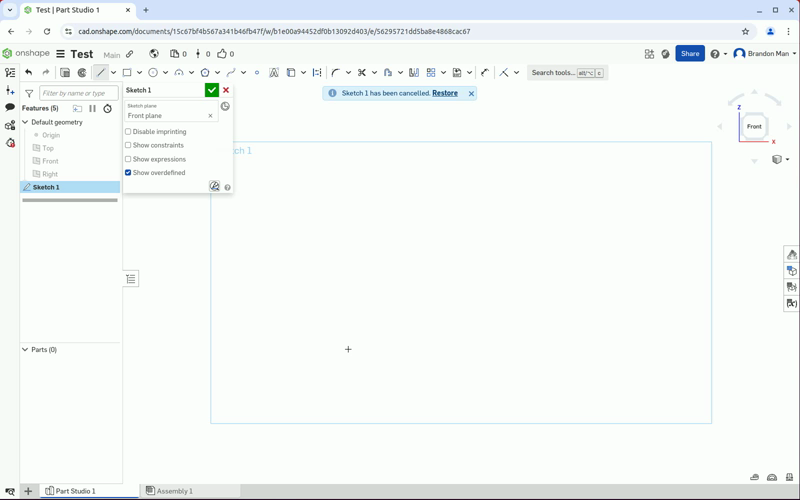
key_up(shift)
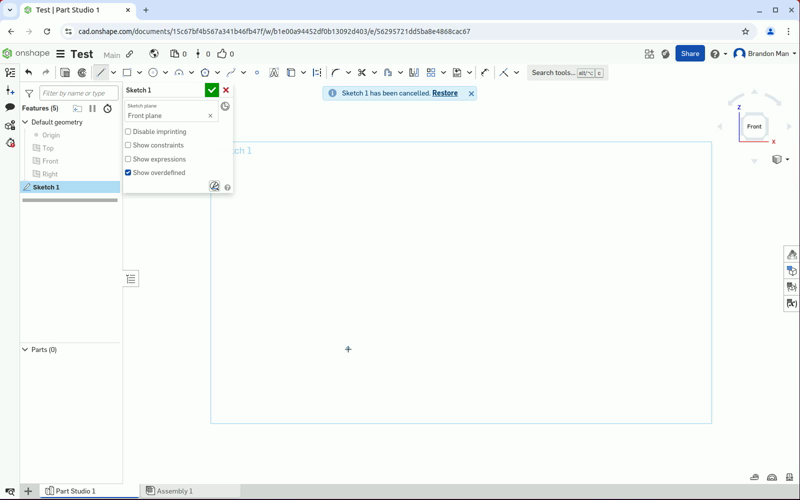
key_down(shift)
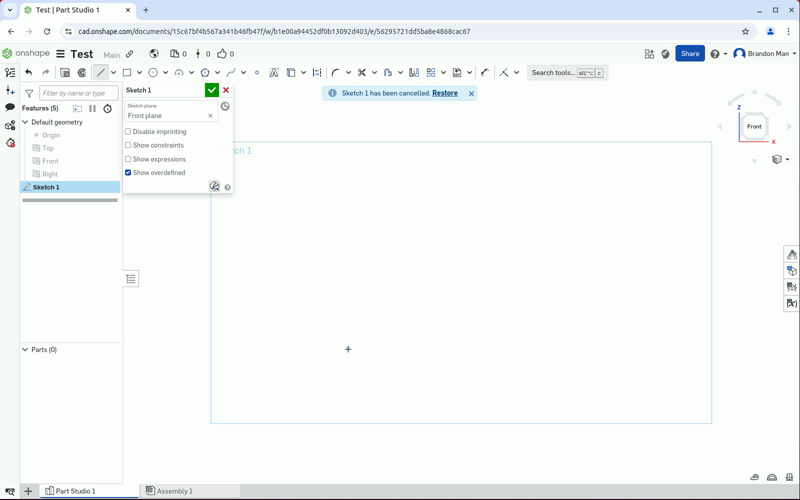
mouse_move(519, 348)
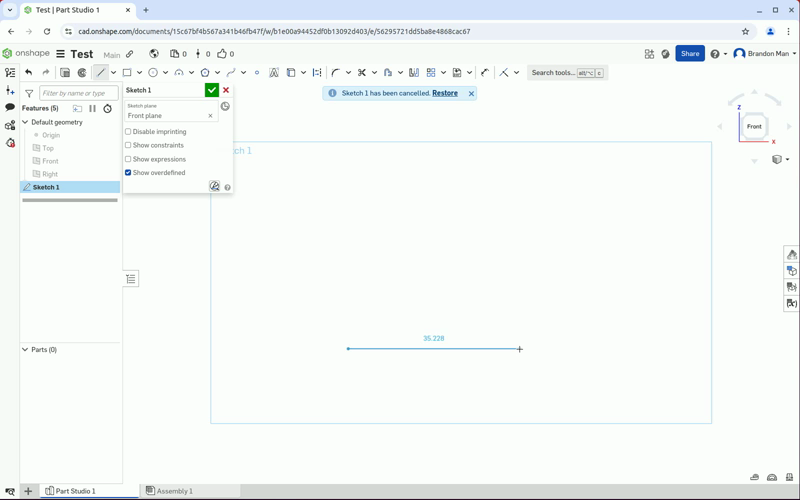
click(519, 348)
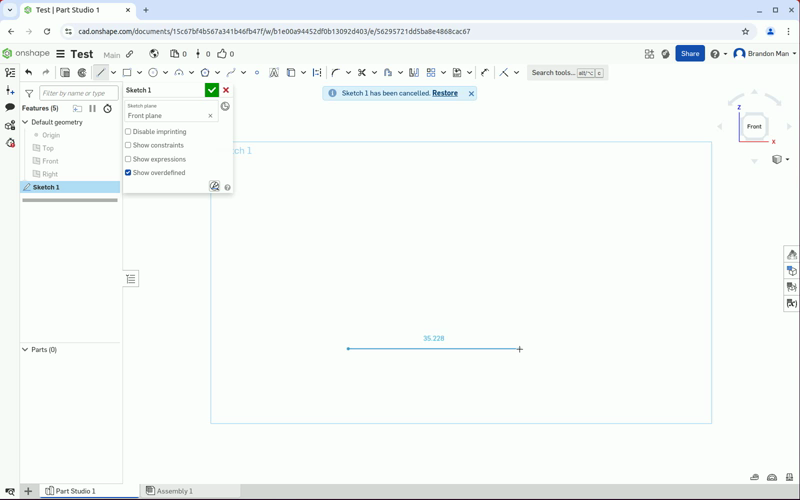
key_up(shift)
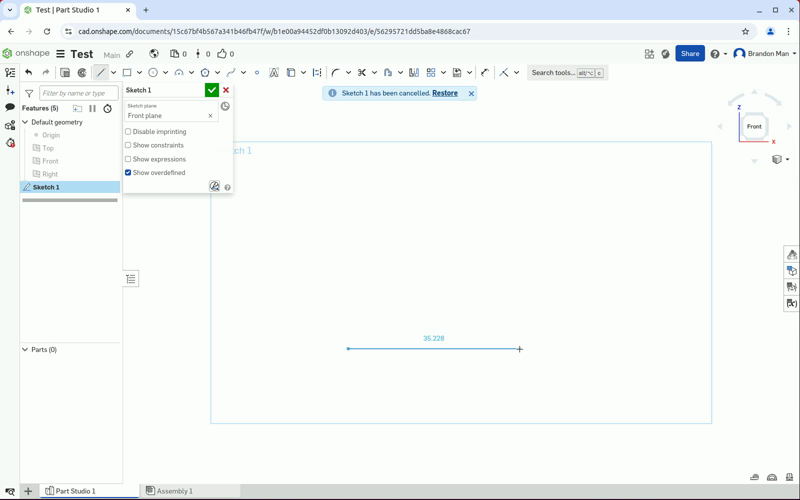
key_down(shift)
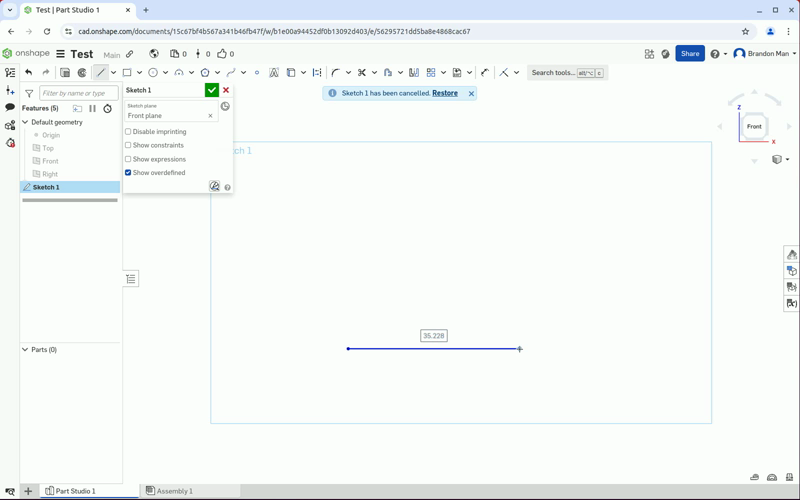
mouse_move(519, 193)
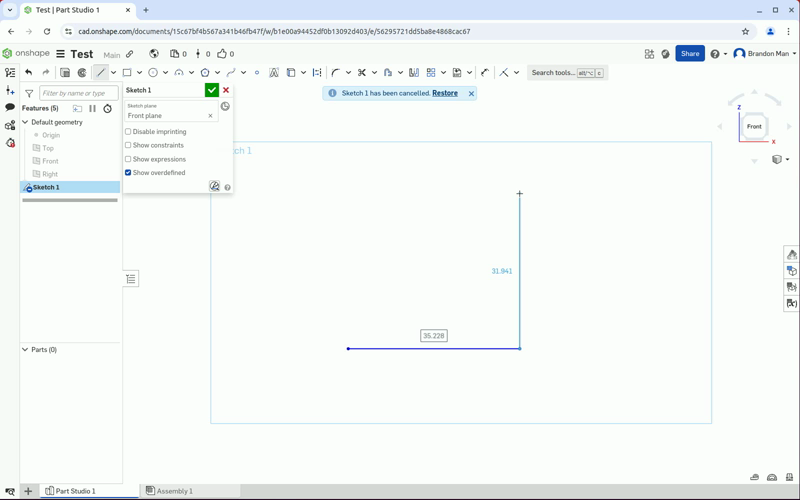
click(519, 193)
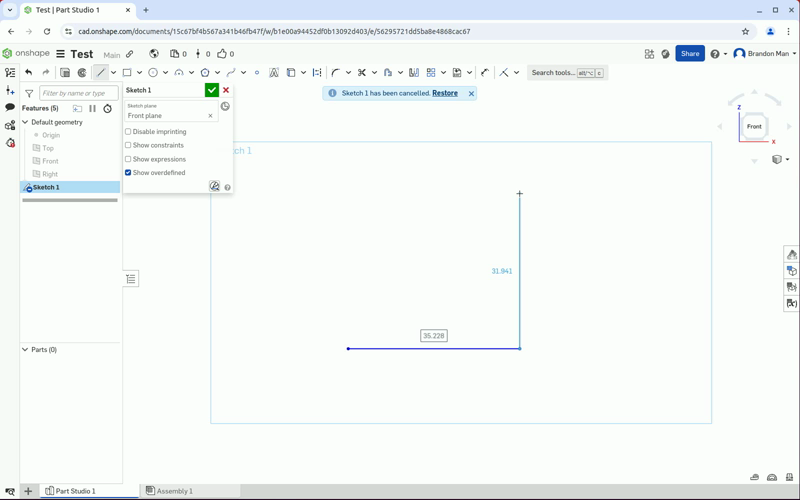
key_up(shift)
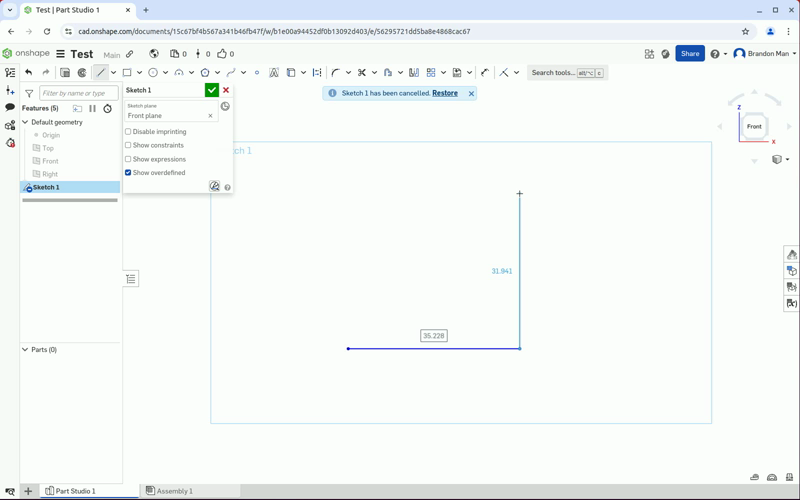
key_down(shift)
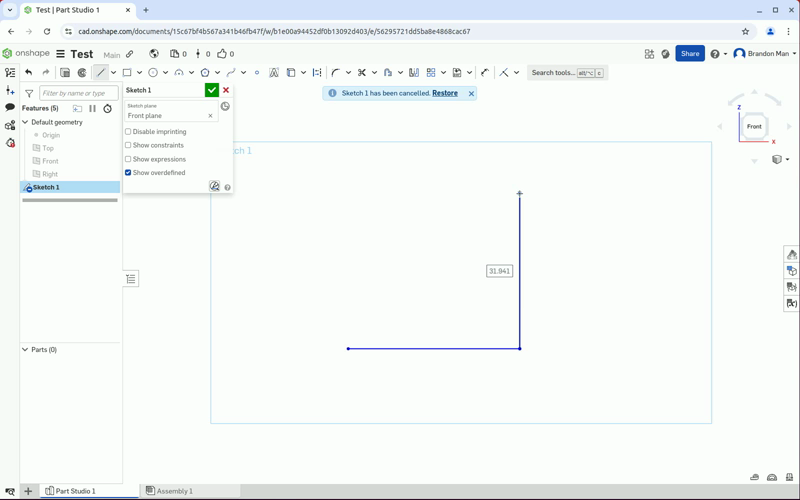
mouse_move(348, 193)
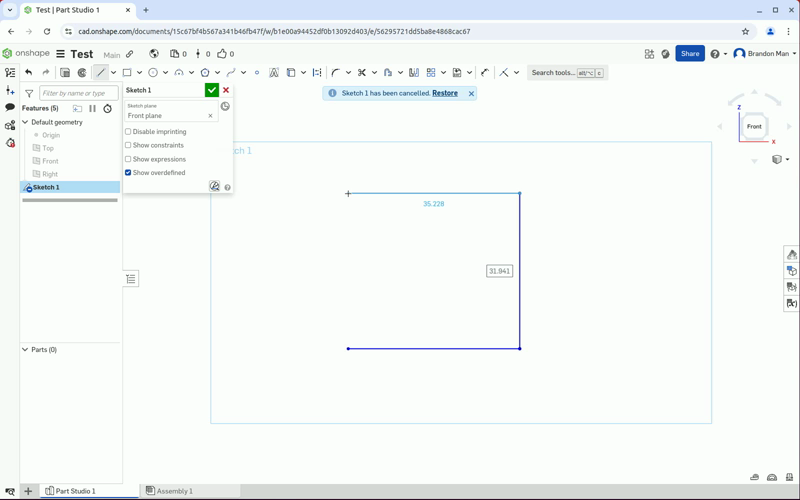
click(348, 193)
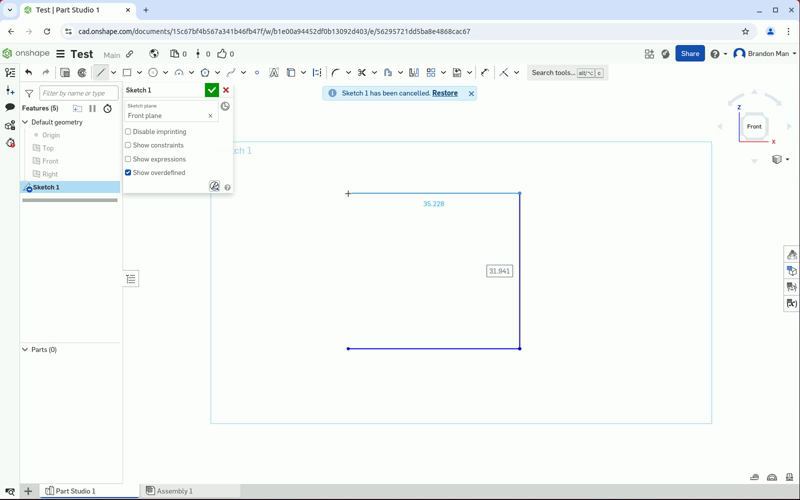
key_up(shift)
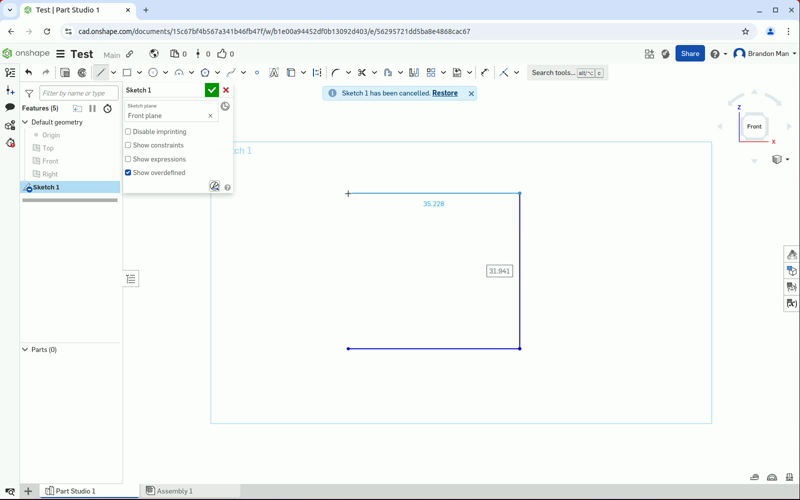
key_down(shift)
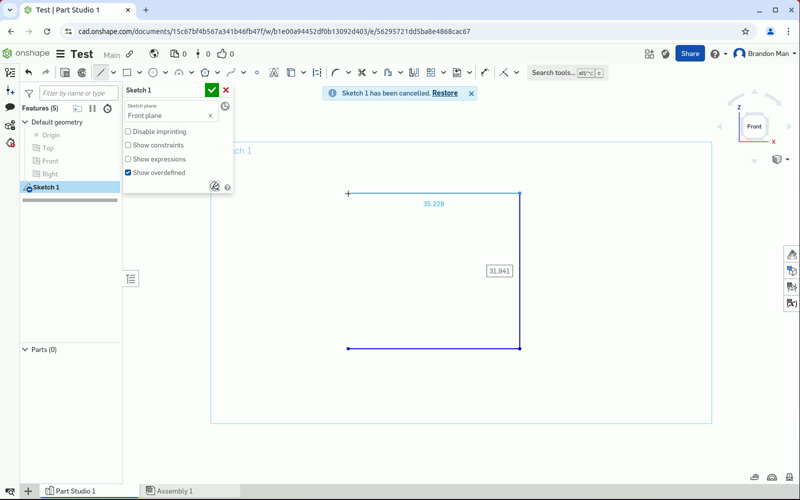
mouse_move(348, 348)
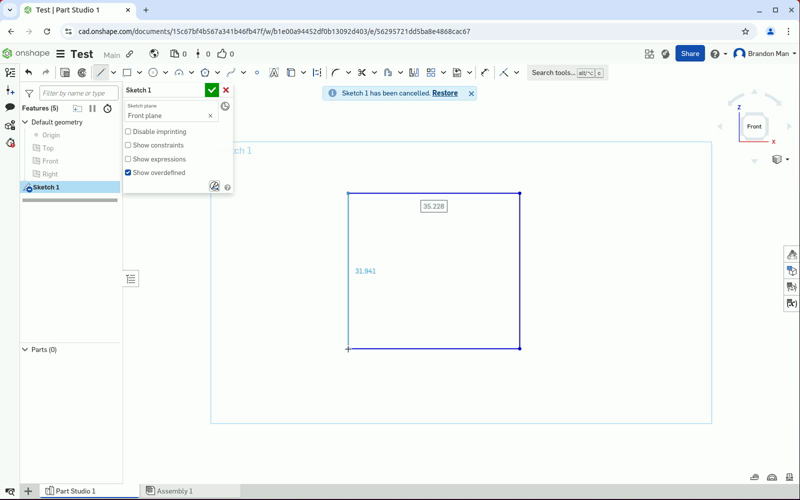
key_up(shift)
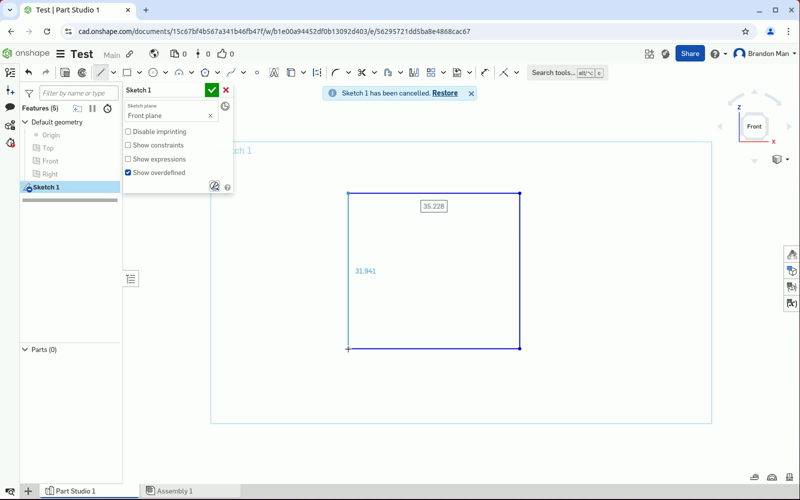
click(348, 348)
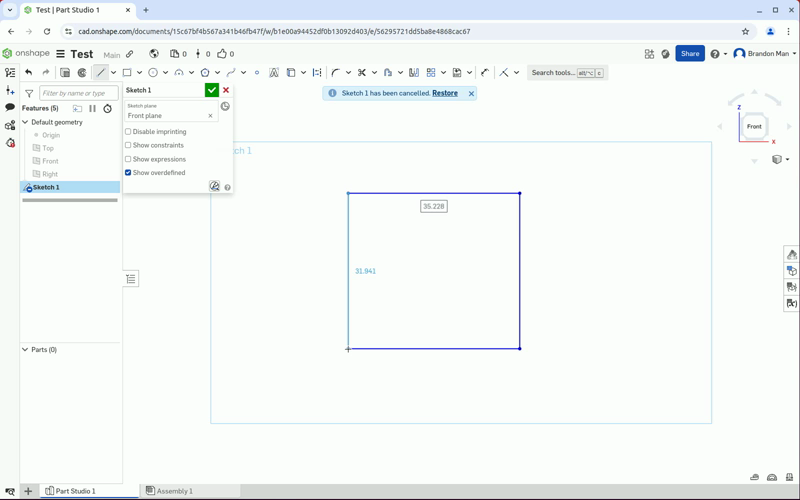
key(esc)
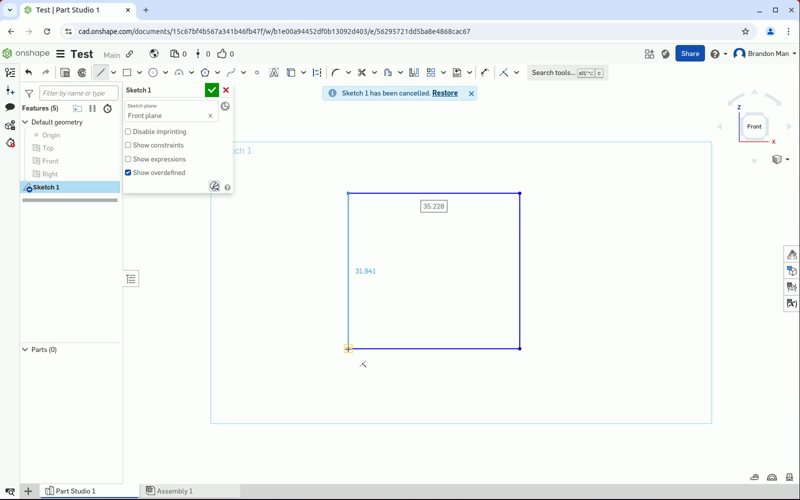
mouse_move(446, 216)
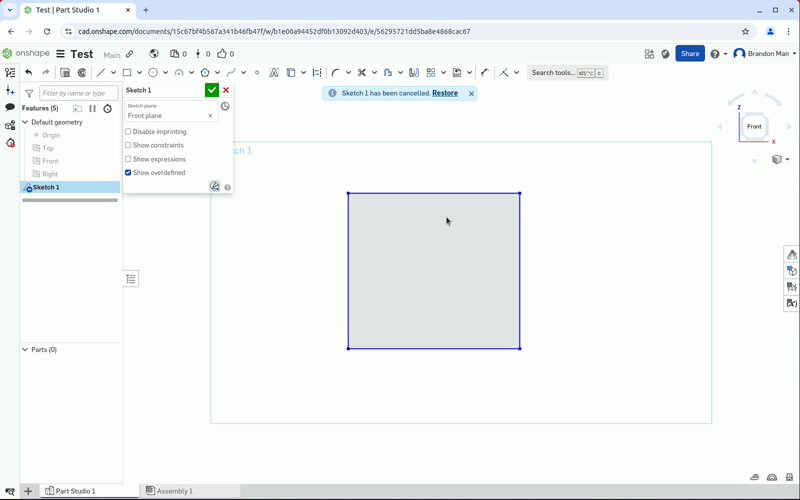
click(446, 216)
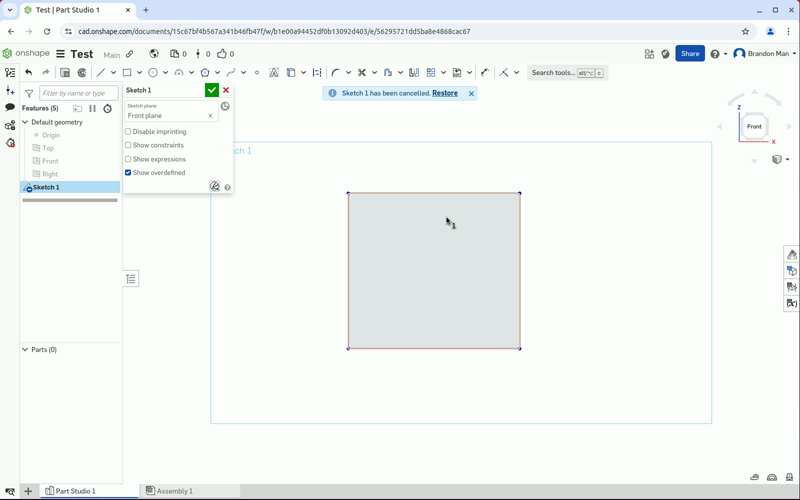
mouse_move(73, 352)
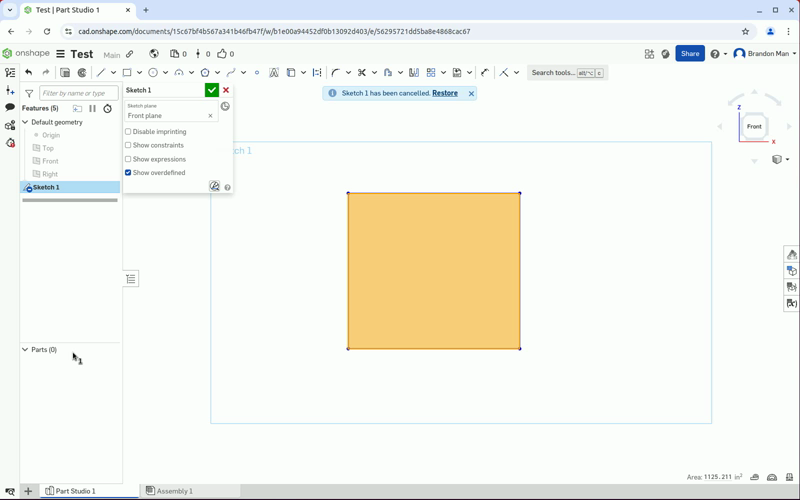
key(shift+y)
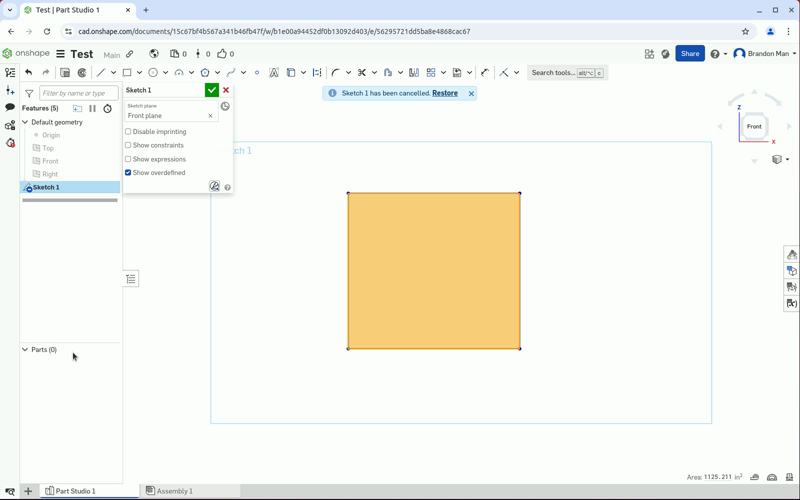
key(shift+e)
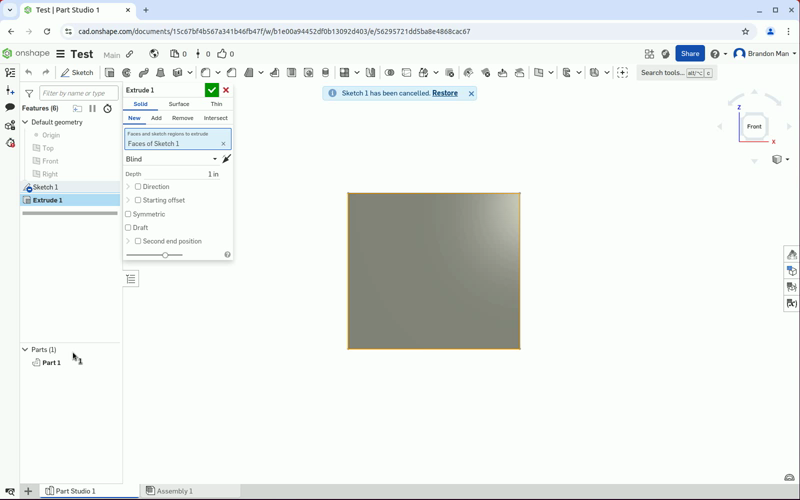
mouse_move(143, 106)
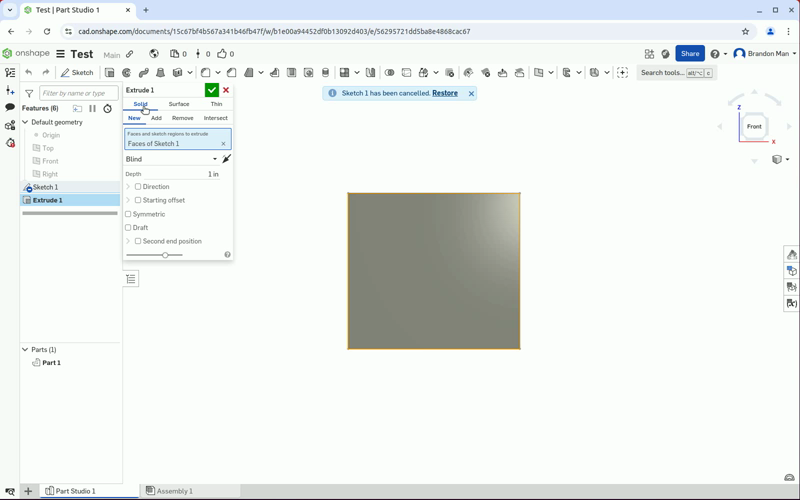
click(143, 106)
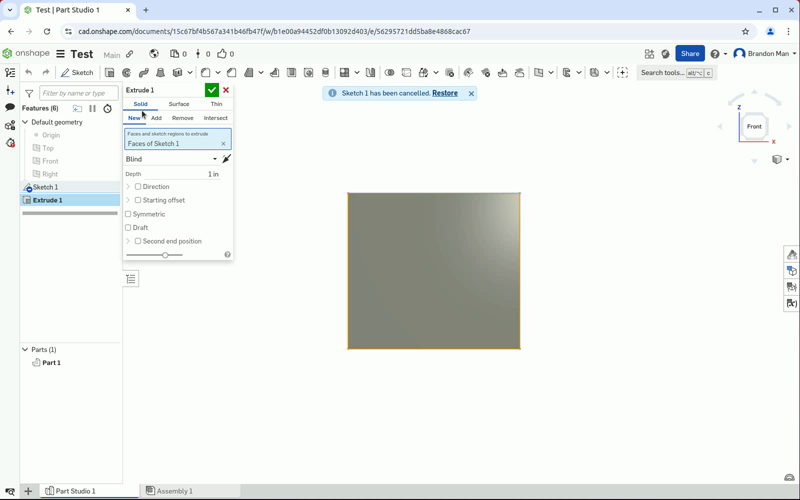
mouse_move(137, 120)
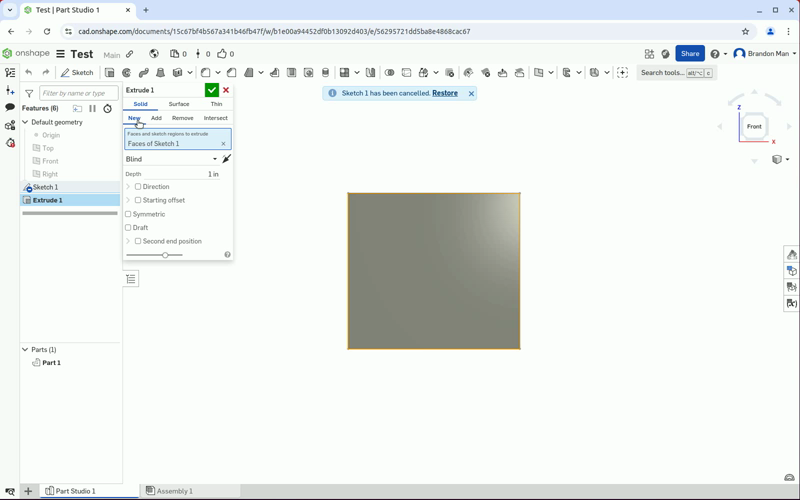
click(137, 120)
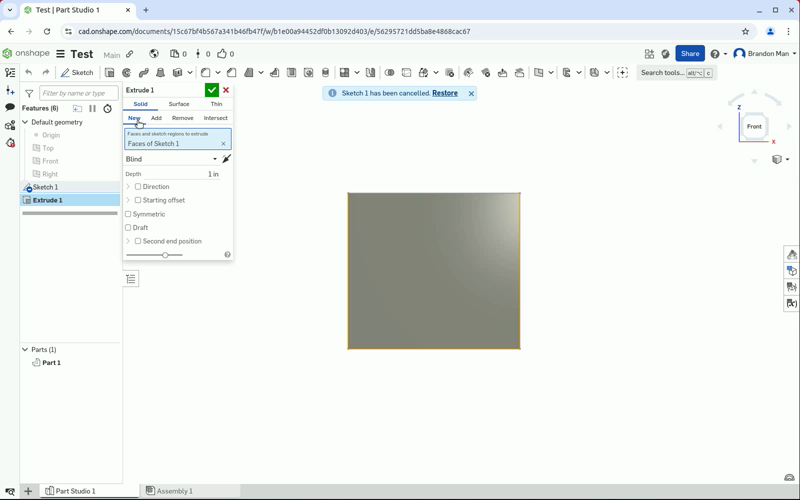
key(tab, 4)
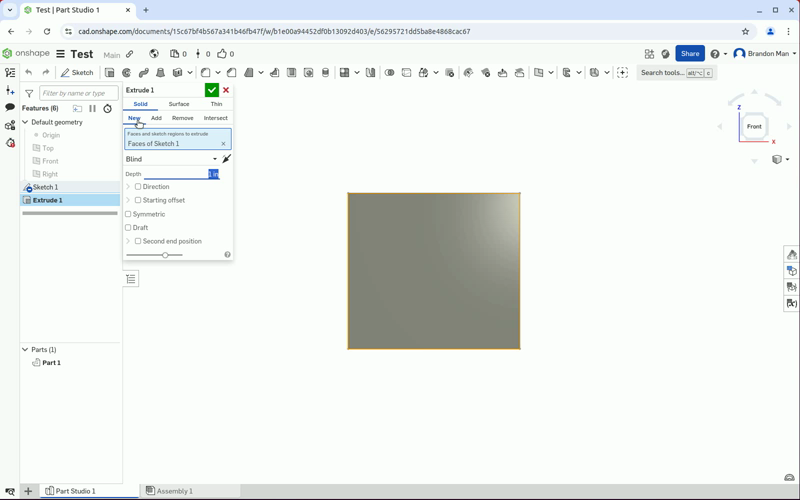
text(2.407)
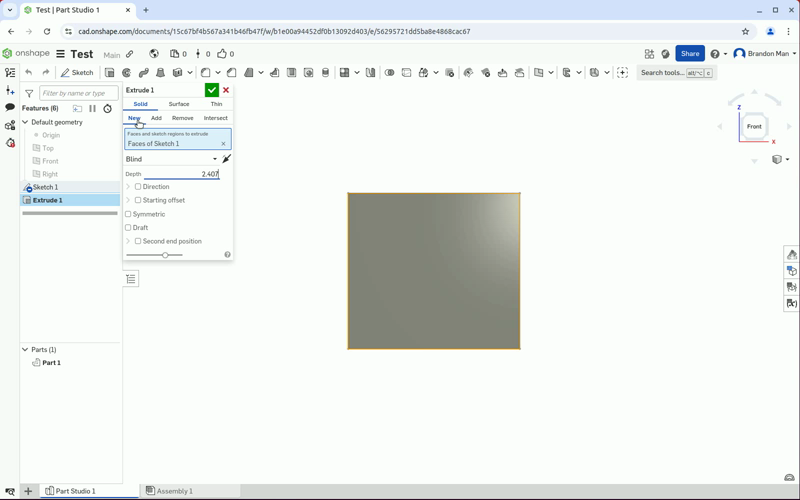
key(enter)
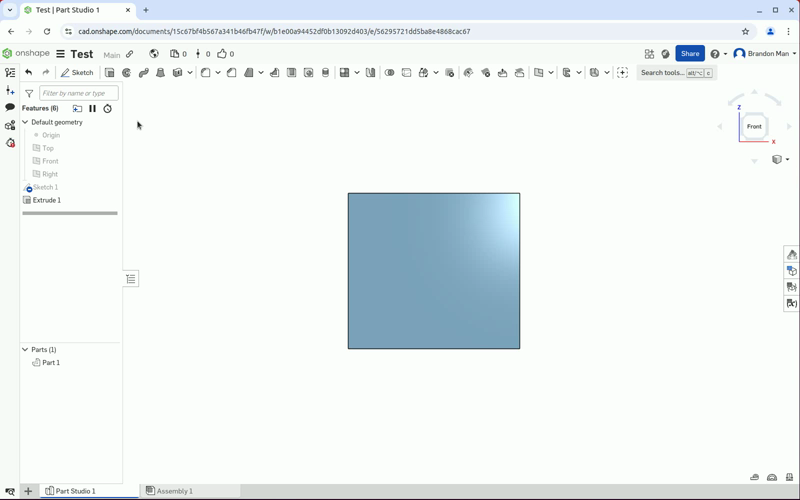
key(shift+h)
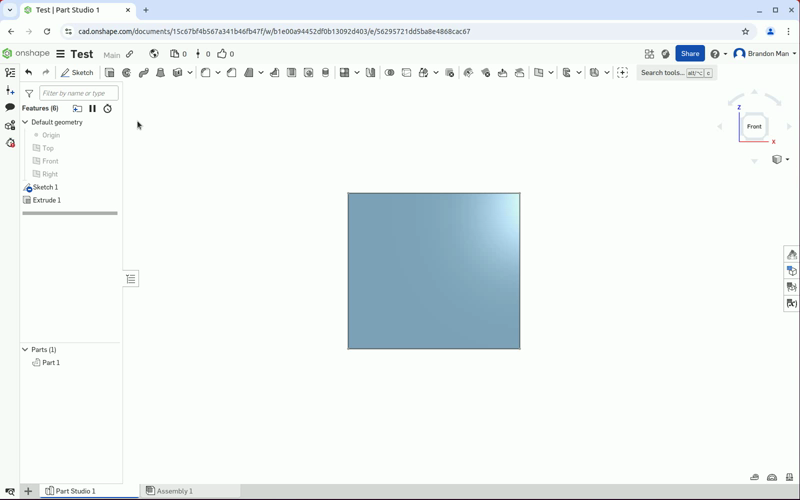
key(shift+h)
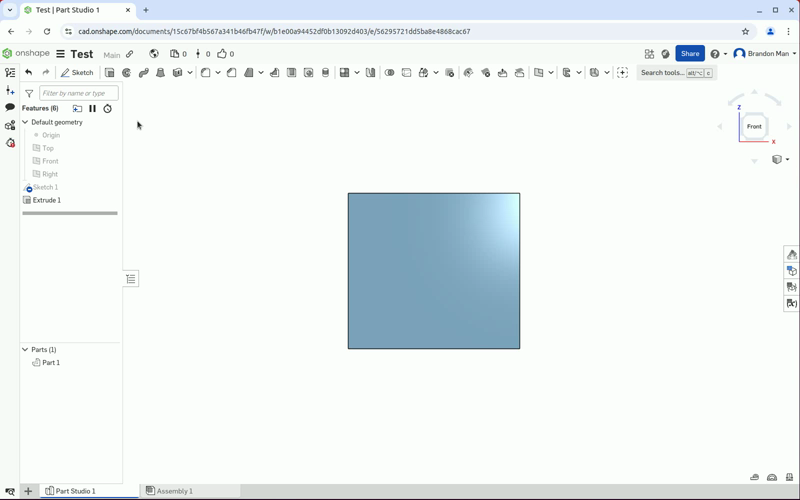
mouse_move(73, 189)
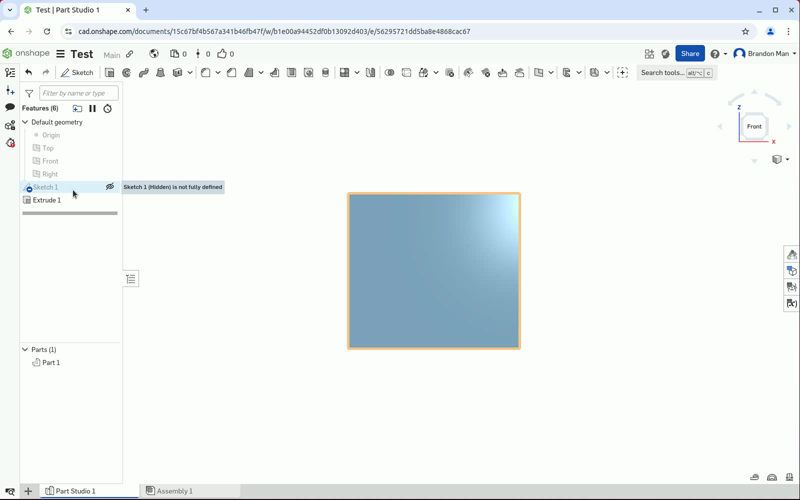
click(73, 189)
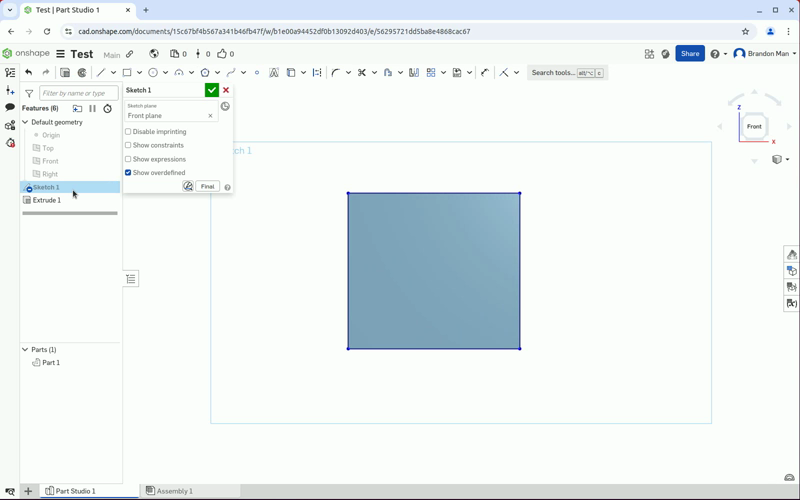
mouse_move(229, 92)
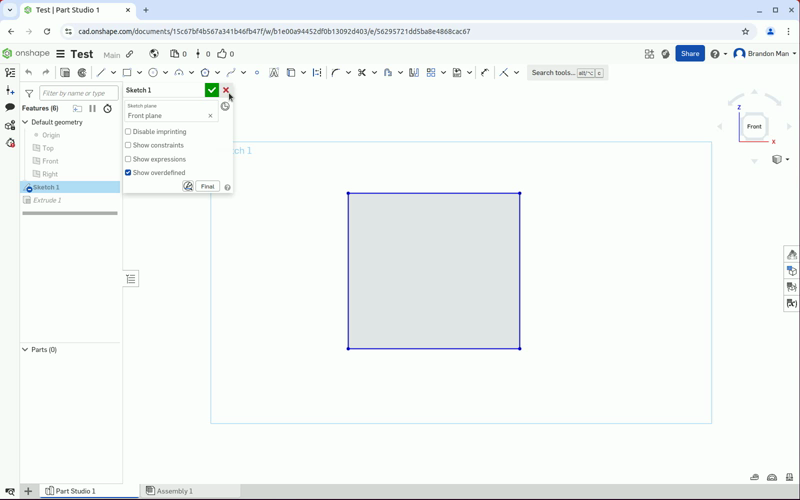
click(229, 92)
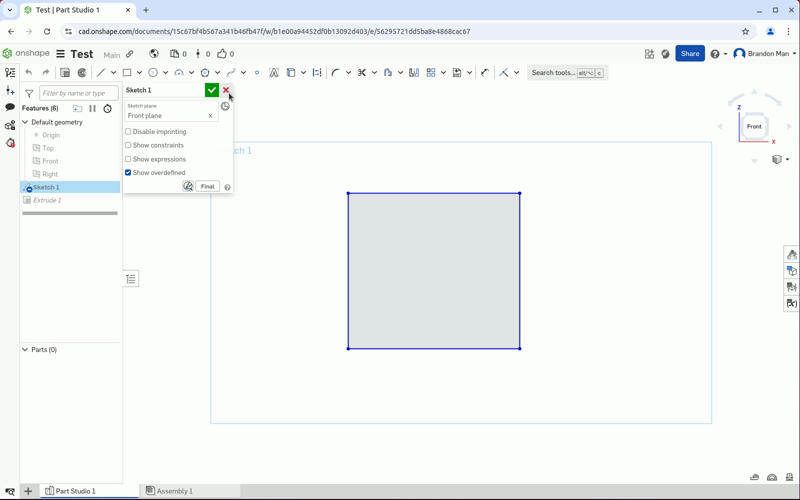
key(shift+s)
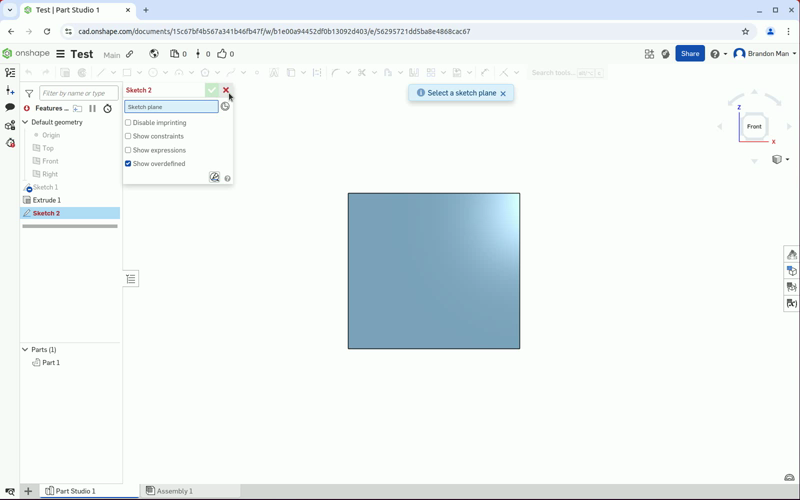
mouse_move(73, 163)
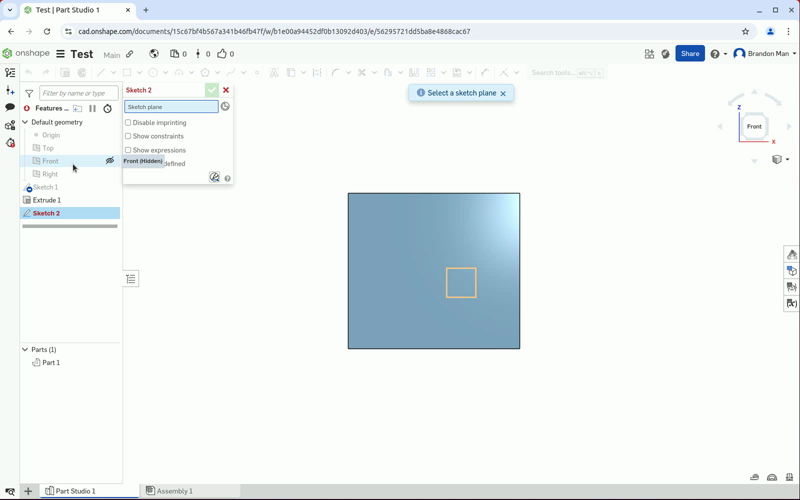
click(73, 163)
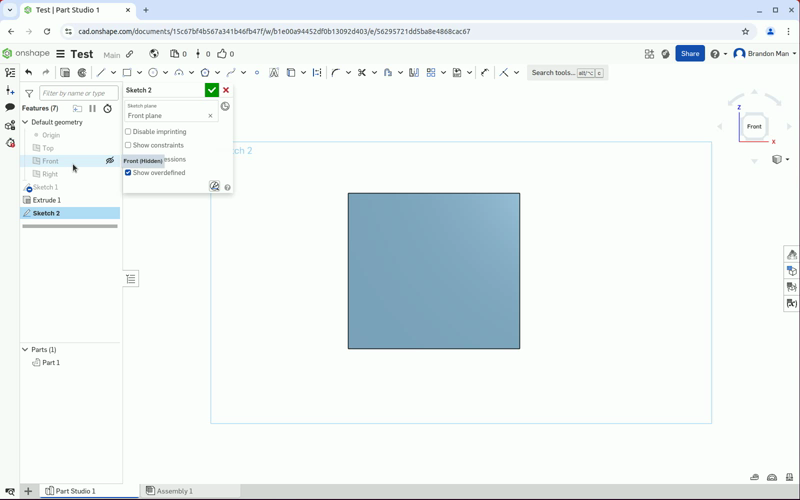
mouse_move(73, 352)
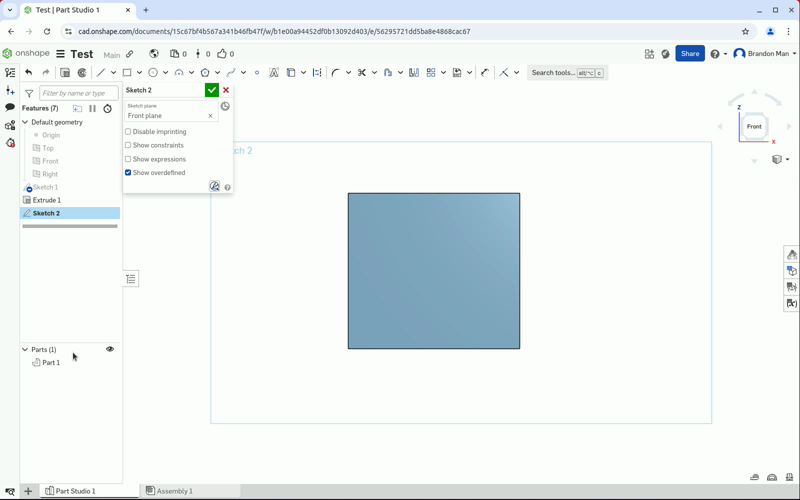
key(y)
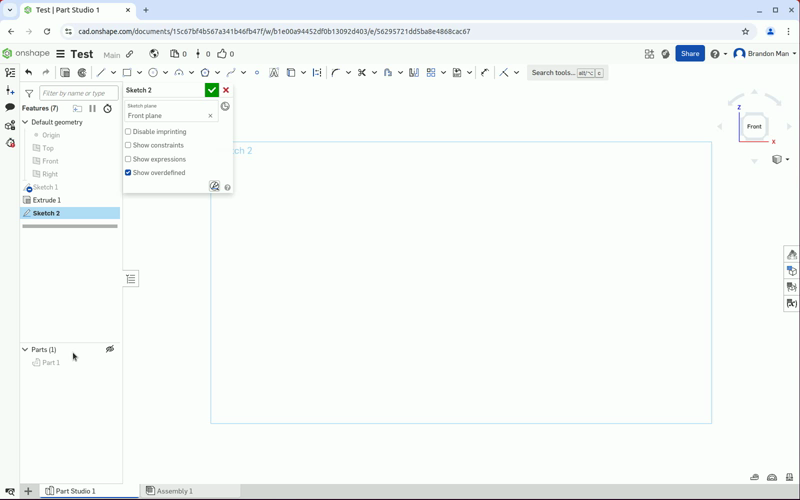
key(l)
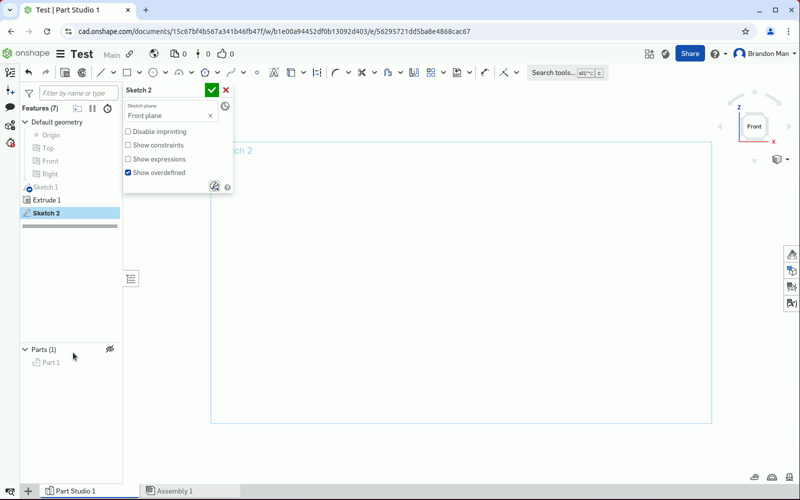
key_down(shift)
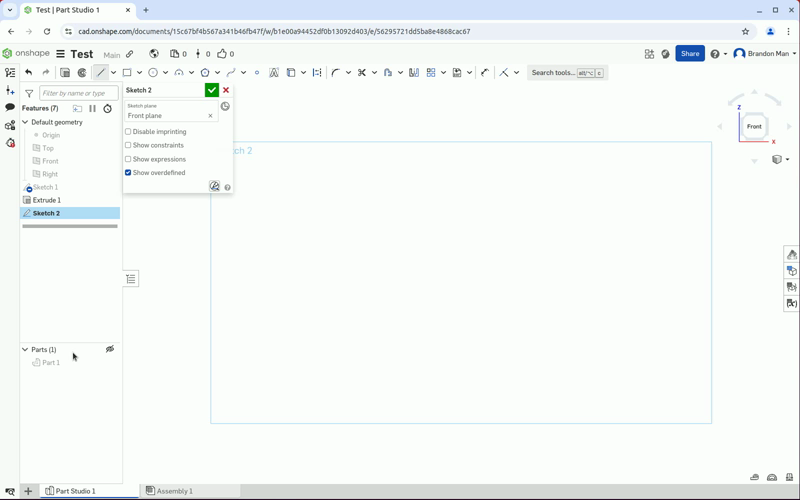
mouse_move(348, 348)
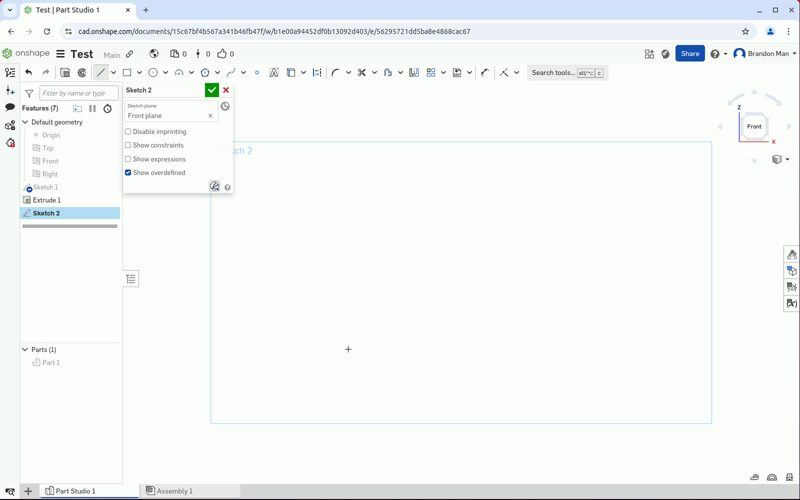
click(348, 348)
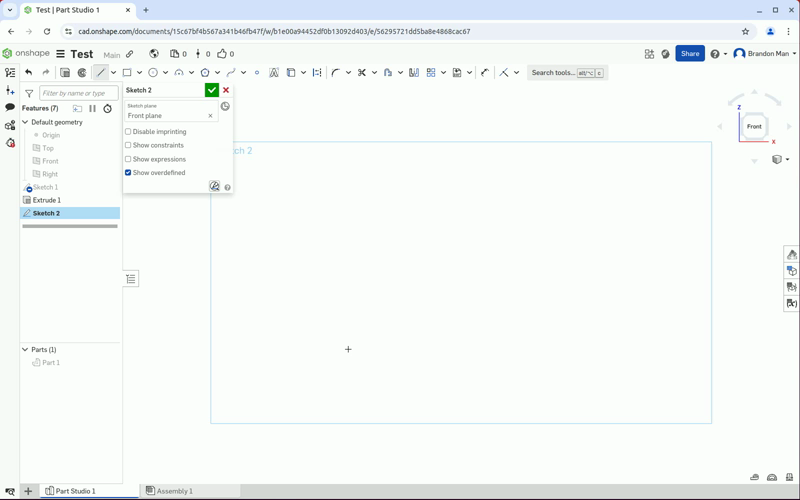
key_up(shift)
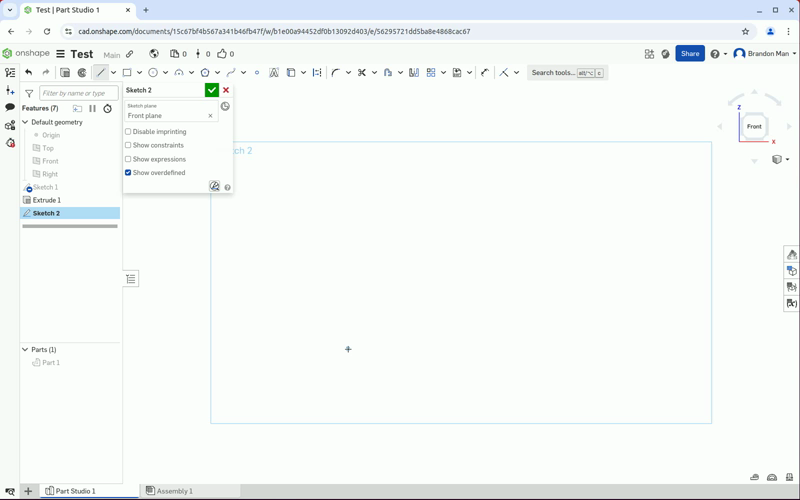
key_down(shift)
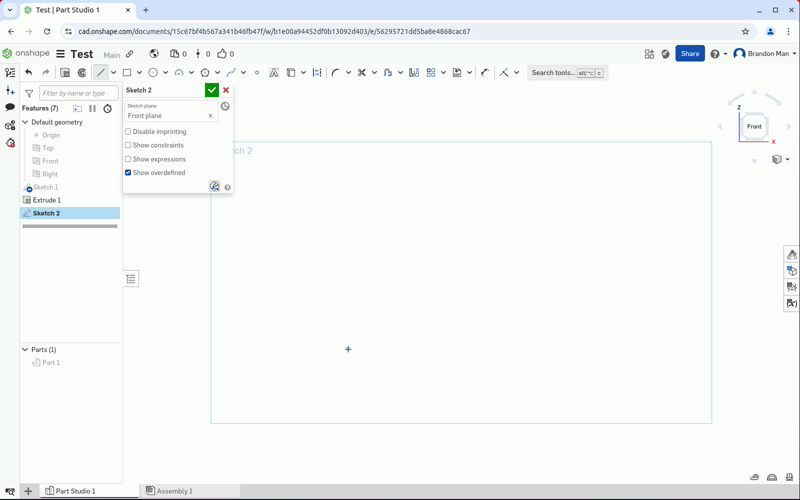
mouse_move(519, 348)
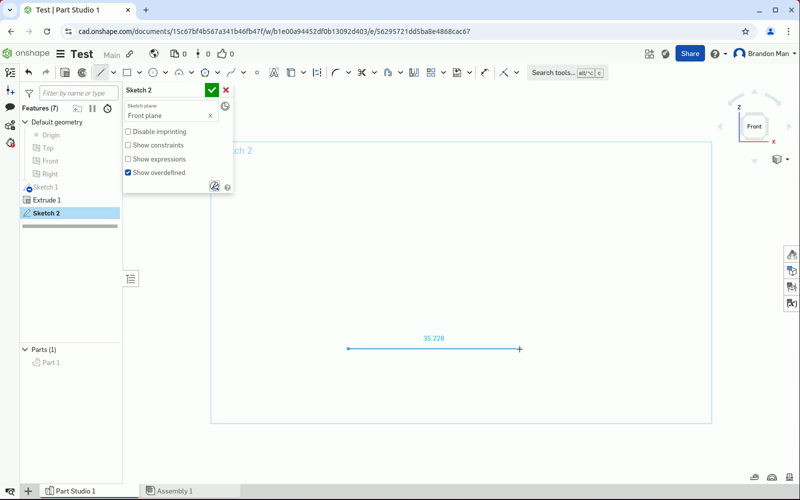
click(519, 348)
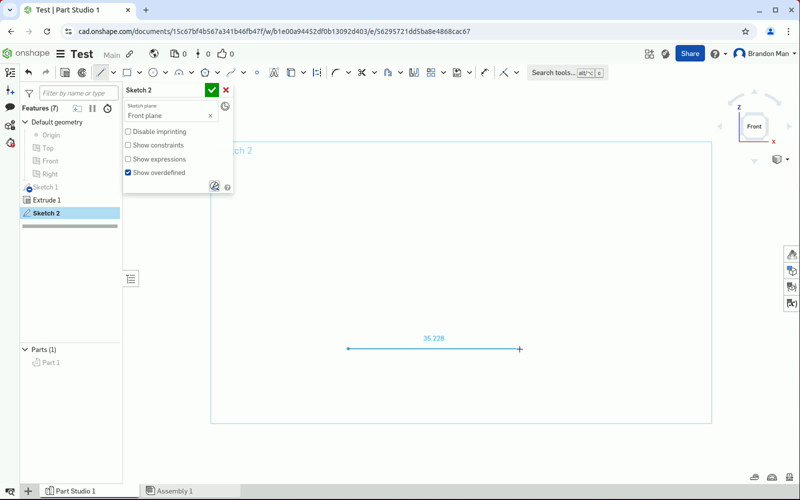
key_up(shift)
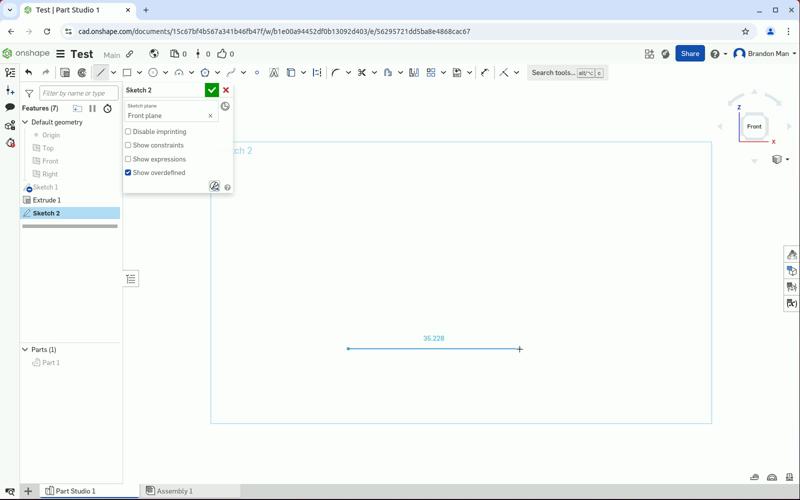
key_down(shift)
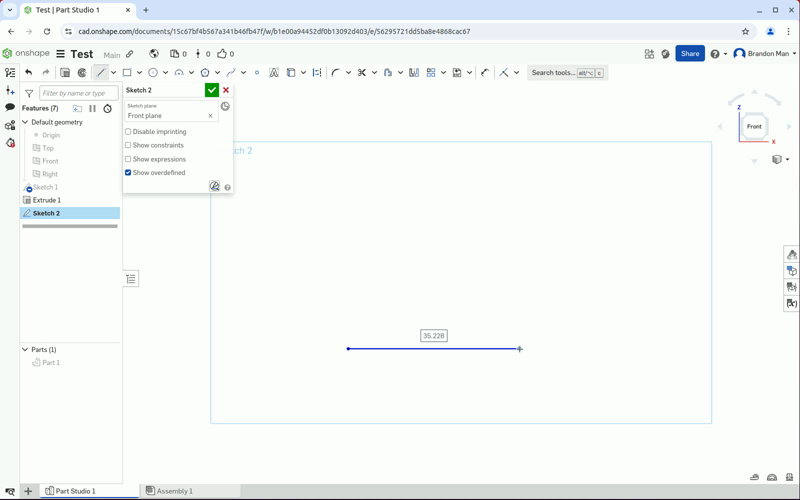
mouse_move(519, 193)
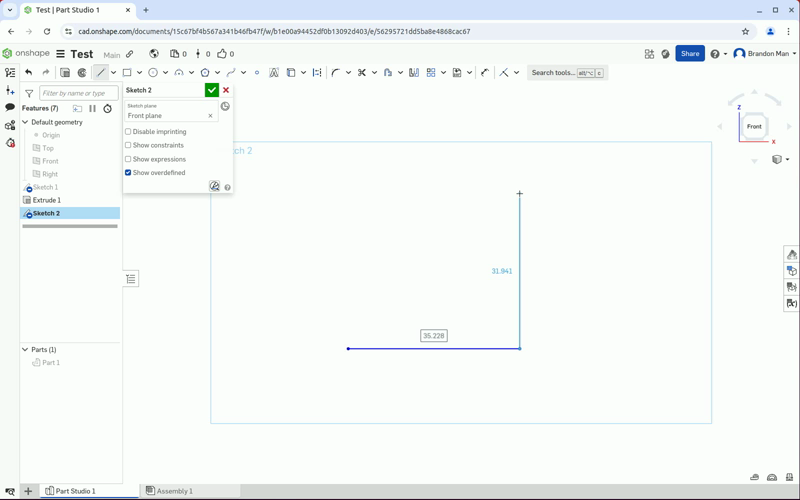
click(519, 193)
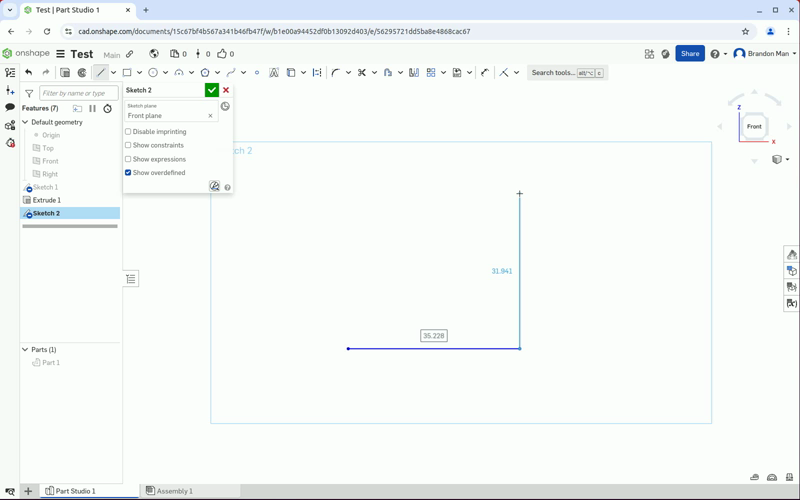
key_up(shift)
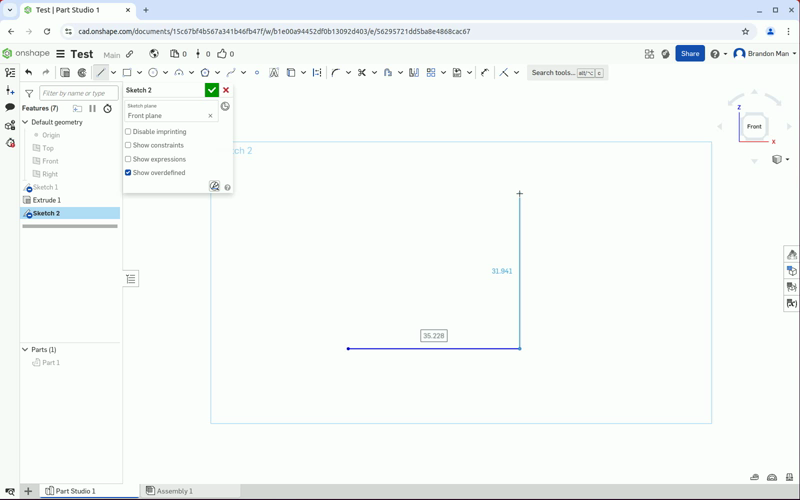
key_down(shift)
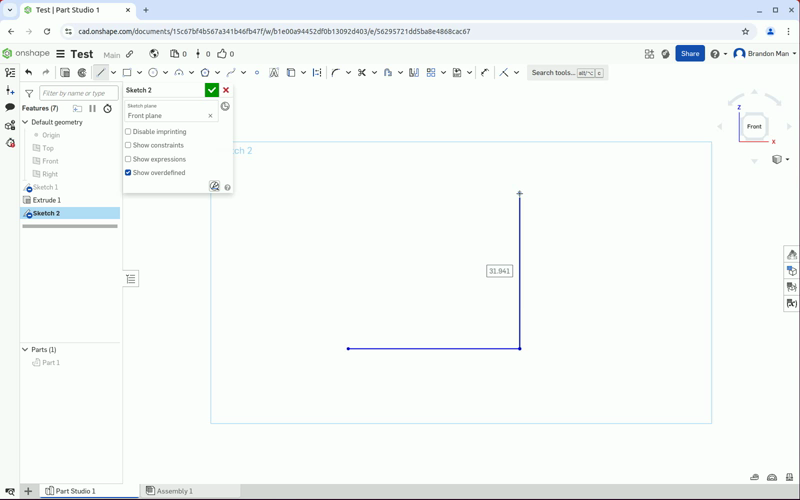
mouse_move(348, 193)
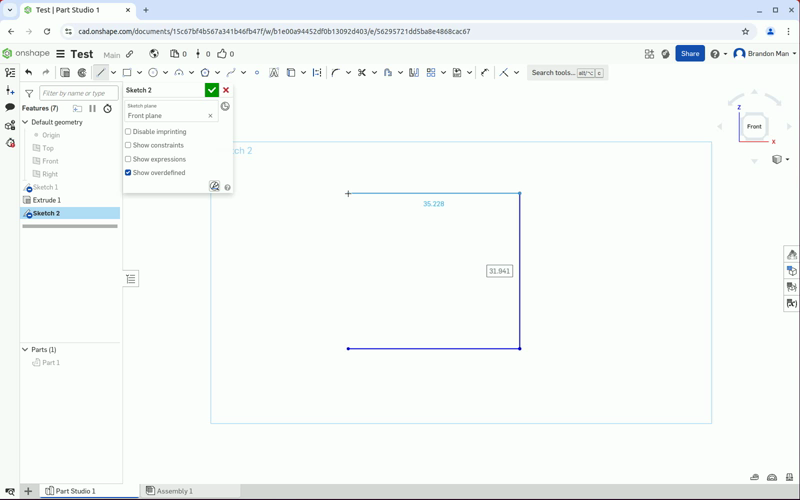
click(348, 193)
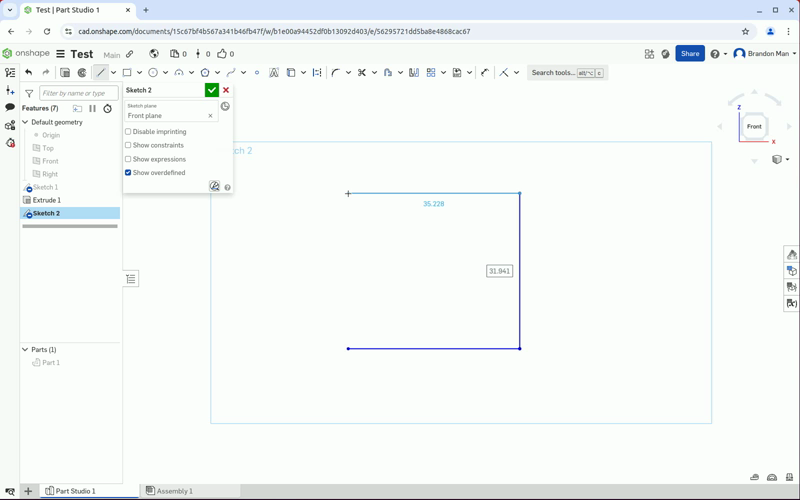
key_up(shift)
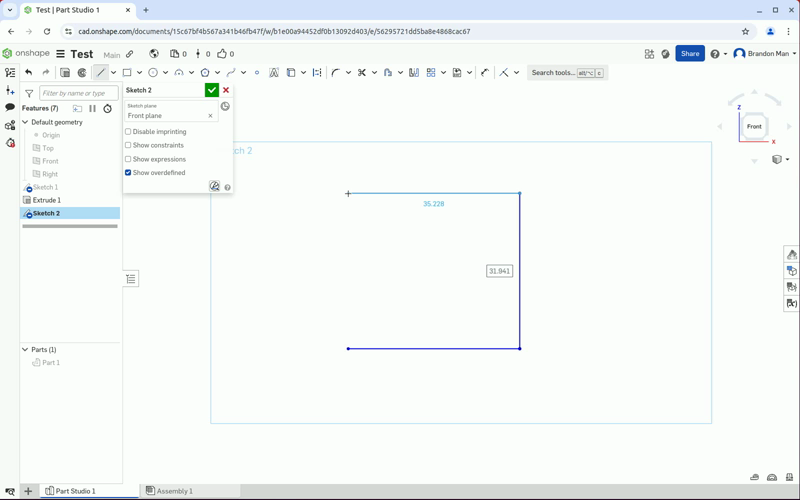
key_down(shift)
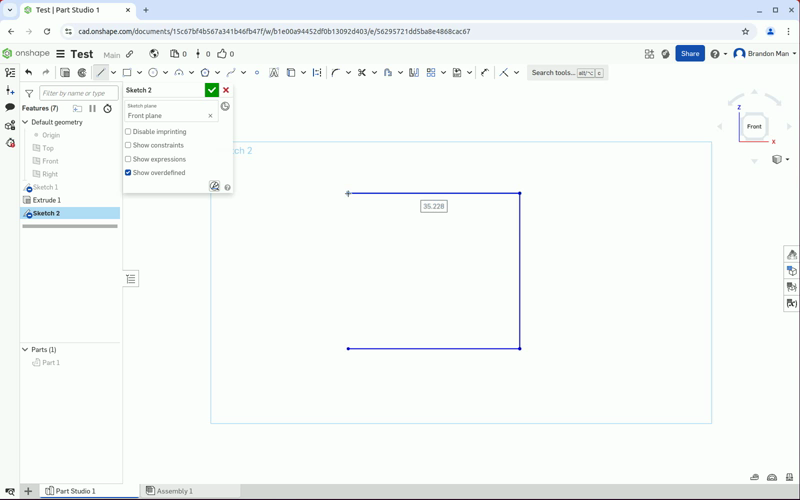
mouse_move(348, 348)
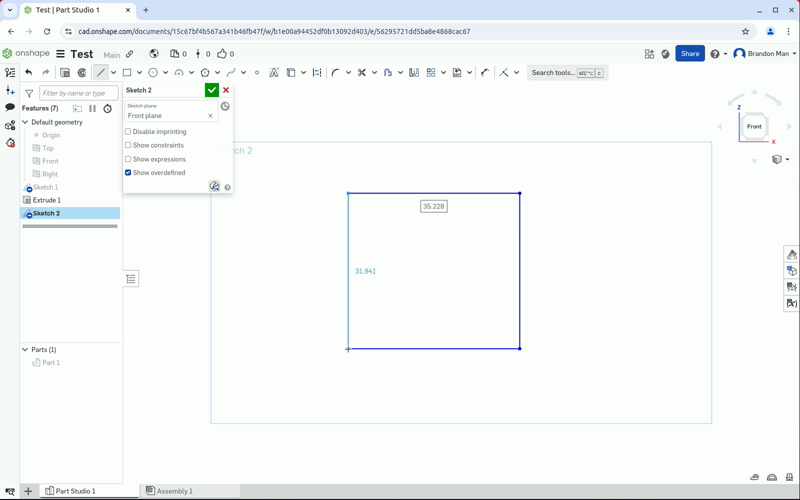
key_up(shift)
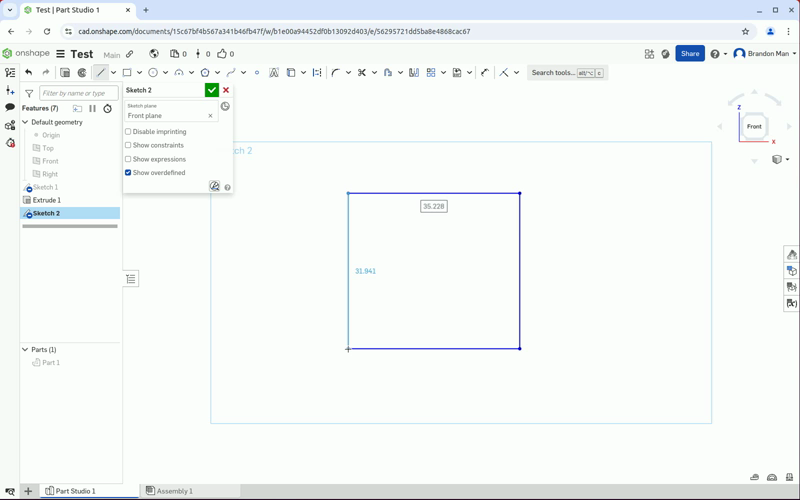
click(348, 348)
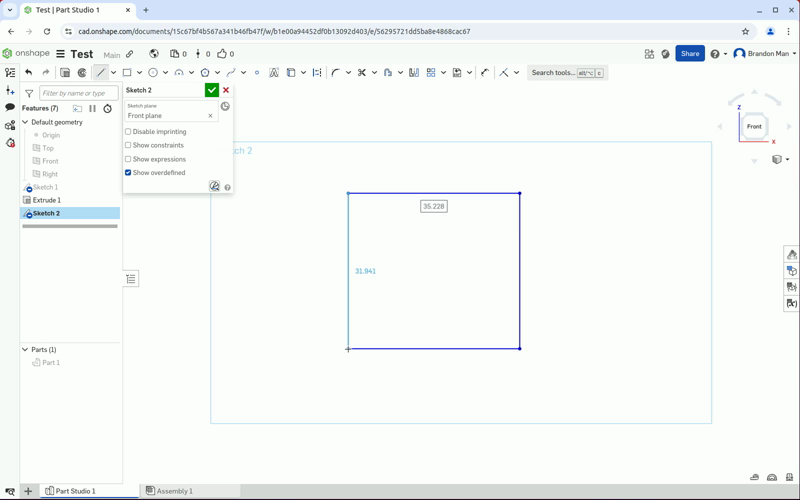
key(esc)
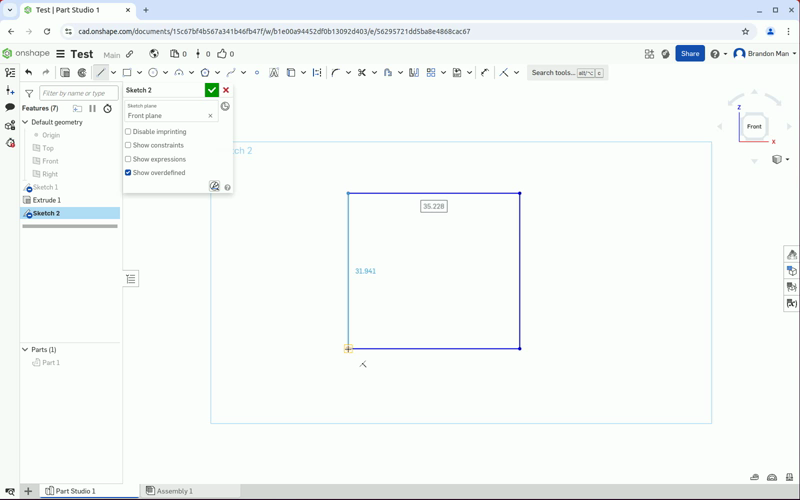
mouse_move(385, 321)
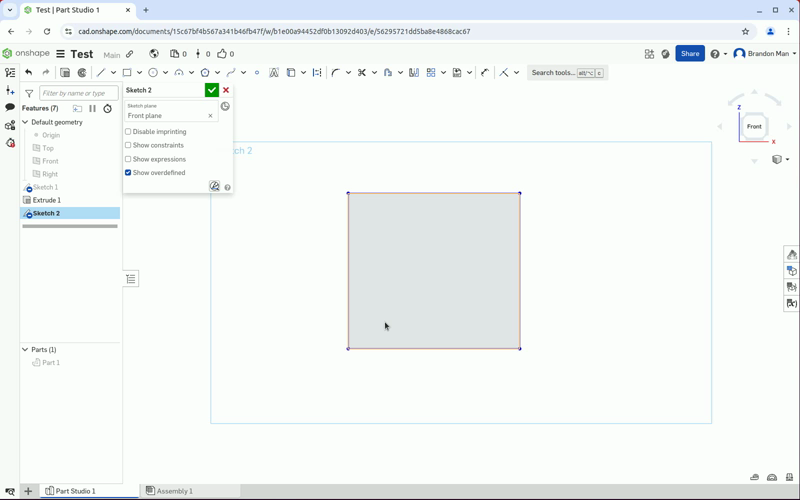
click(385, 321)
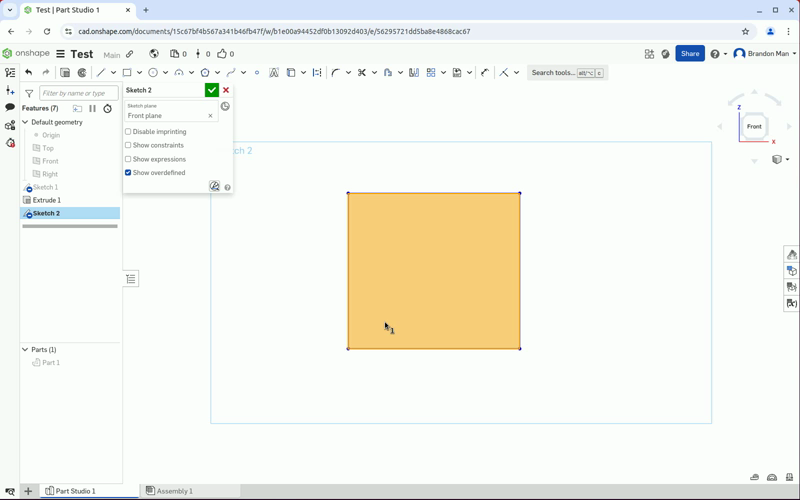
mouse_move(73, 352)
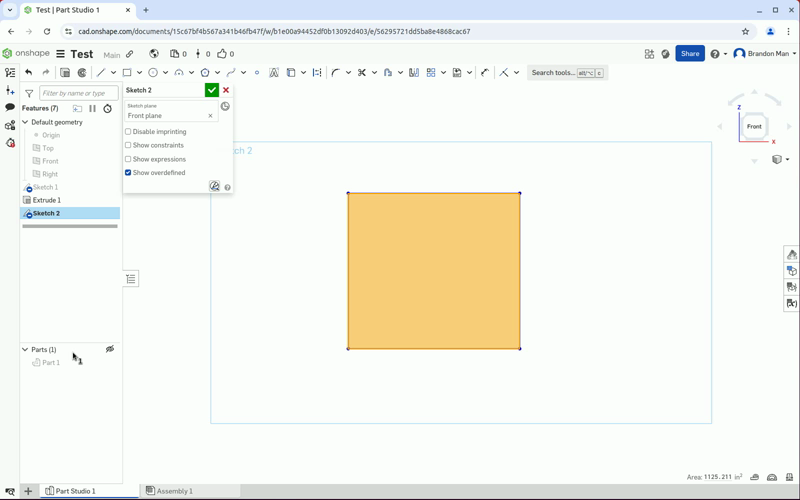
key(shift+y)
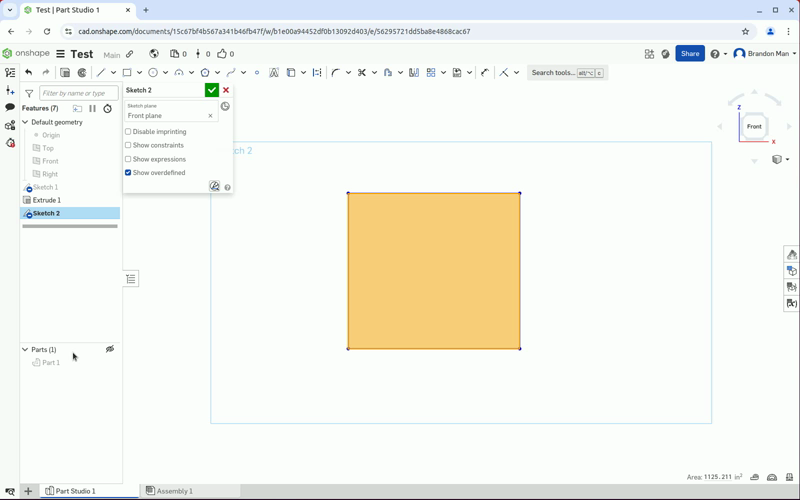
key(shift+e)
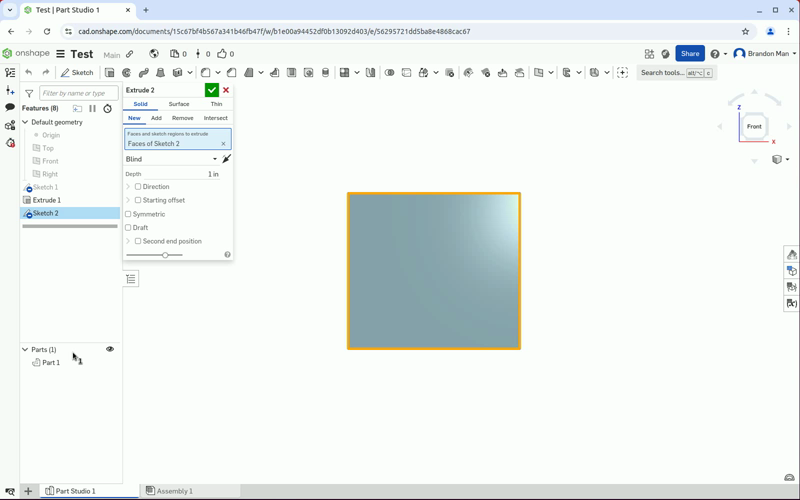
mouse_move(143, 106)
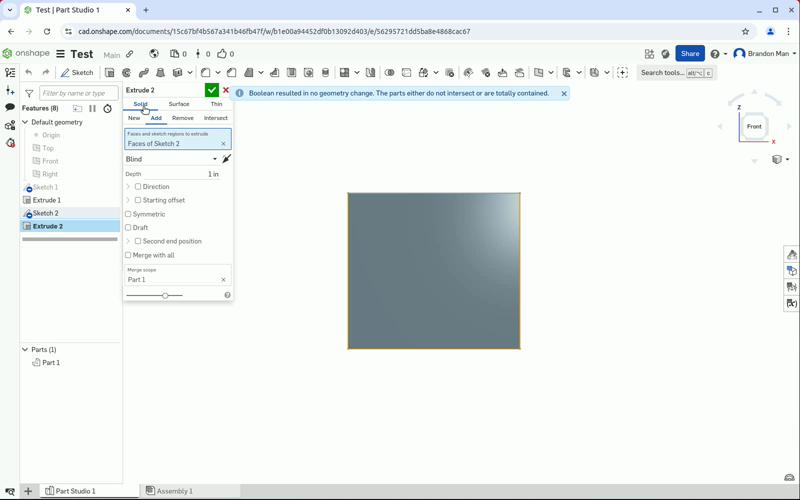
click(143, 106)
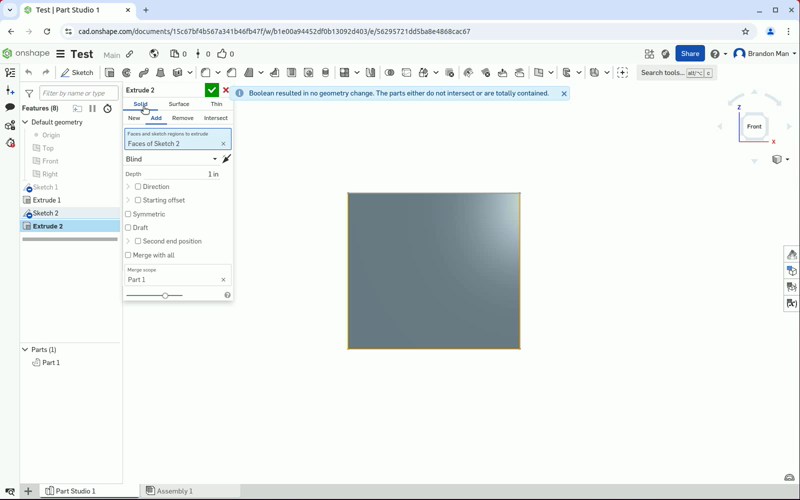
mouse_move(137, 120)
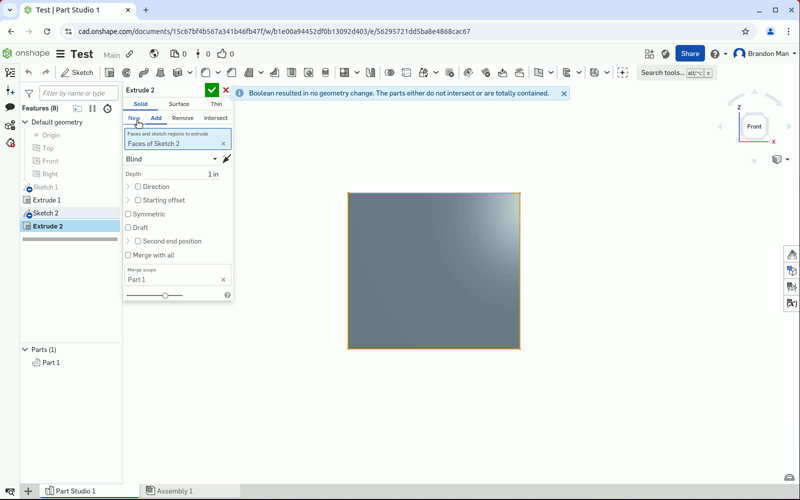
click(137, 120)
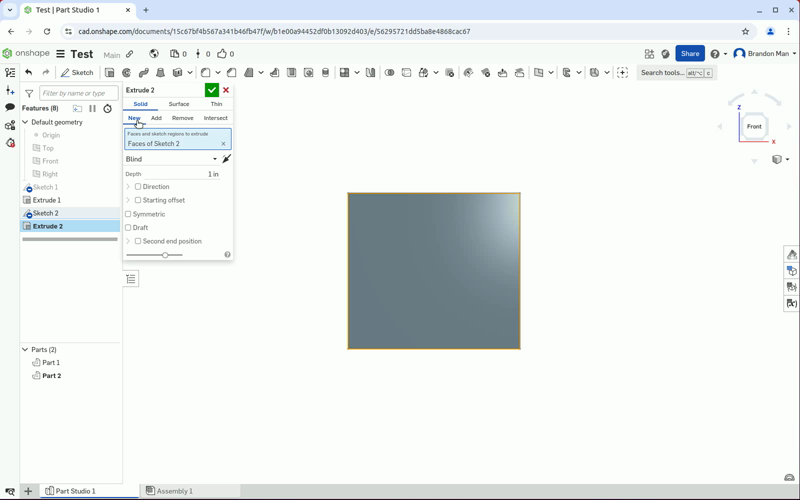
key(tab, 4)
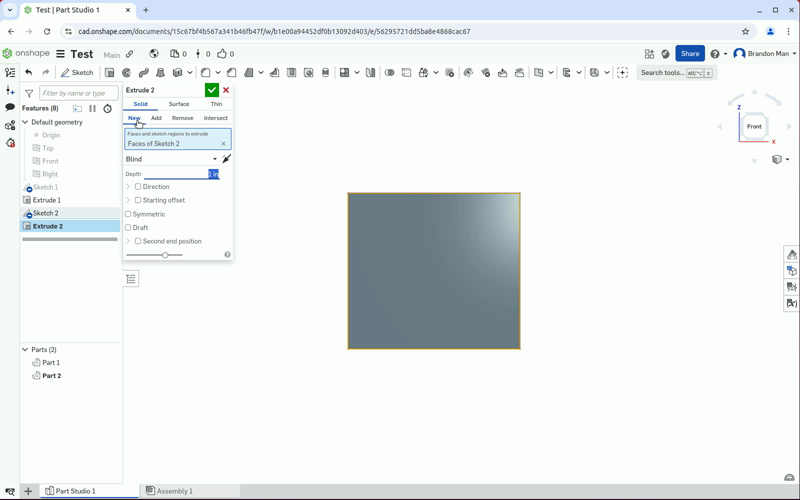
text(2.407)
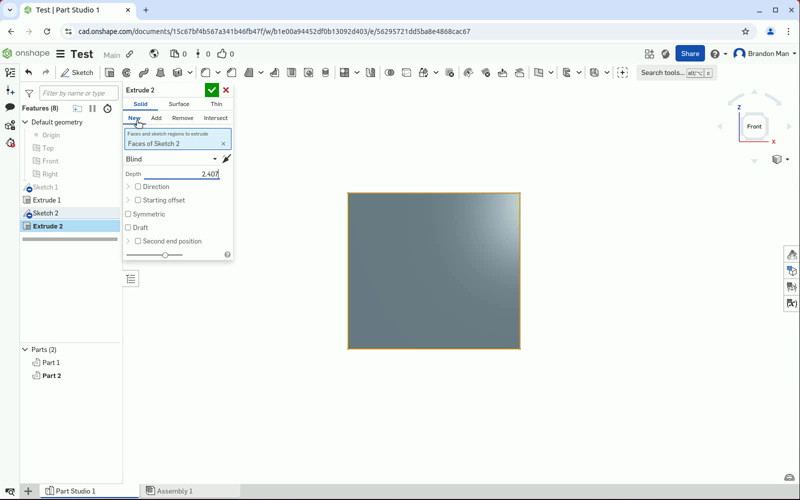
key(enter)
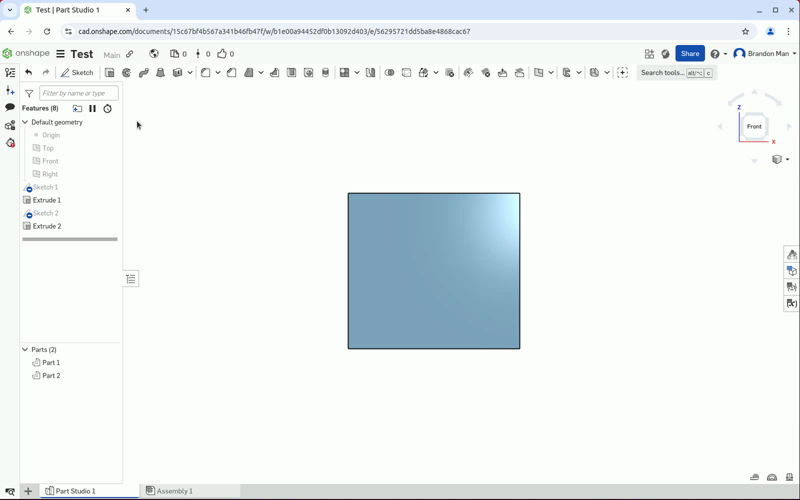
key(shift+h)
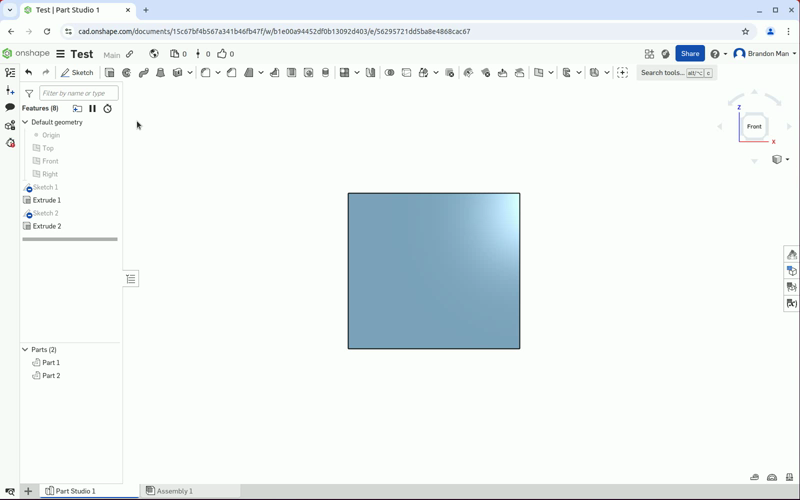
key(shift+h)
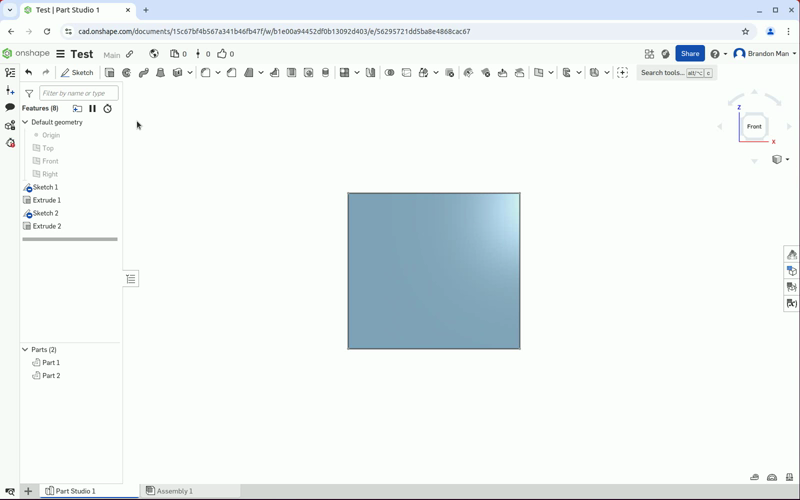
key(shift+7)
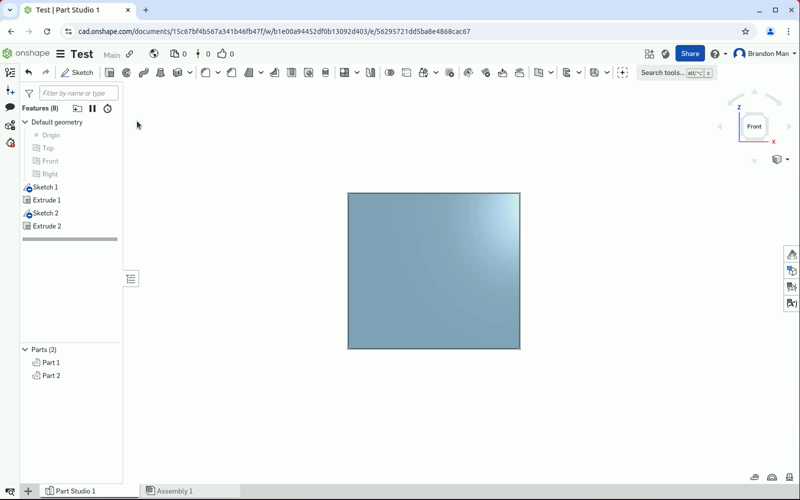
key(left, 2)
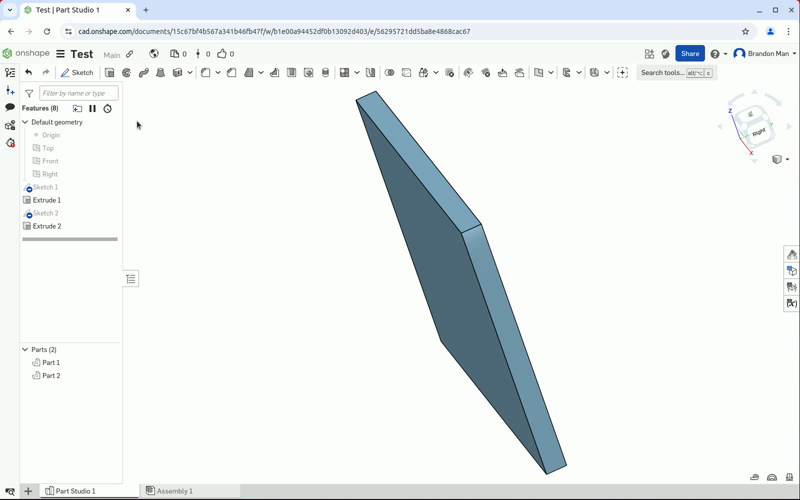
key(down, 2)
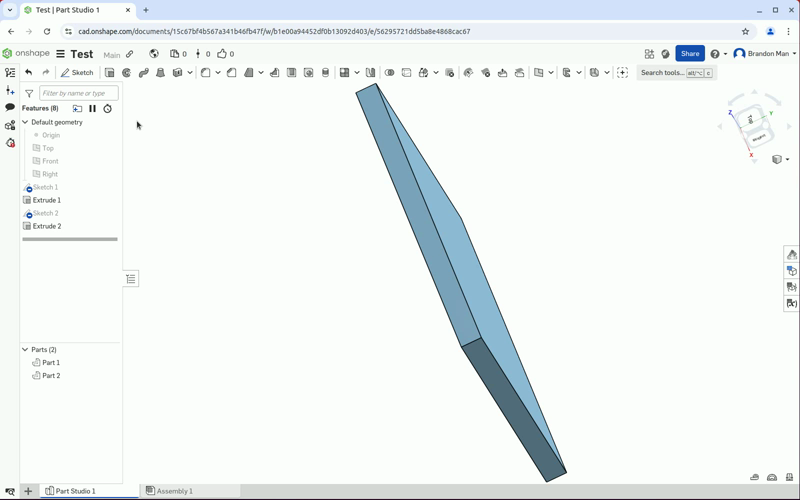
key(up, 2)
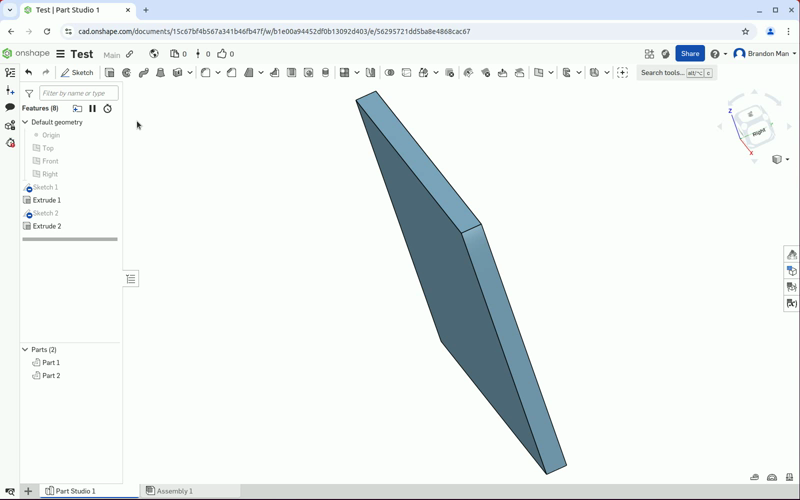
key(right, 2)
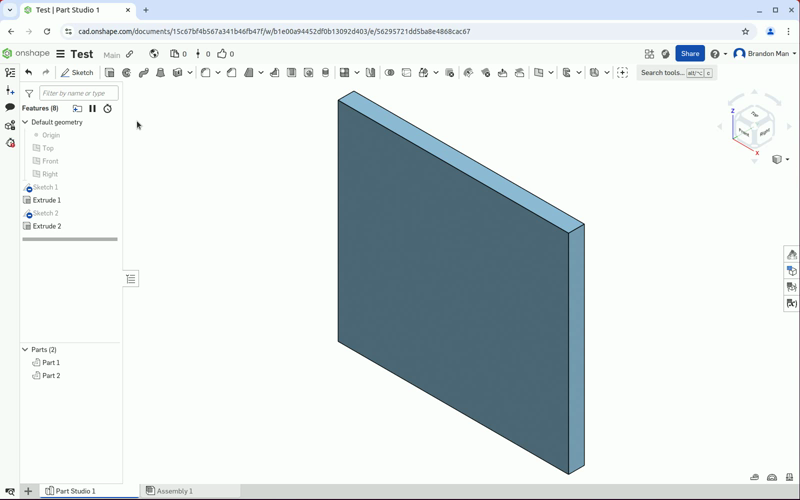
mouse_move(73, 189)
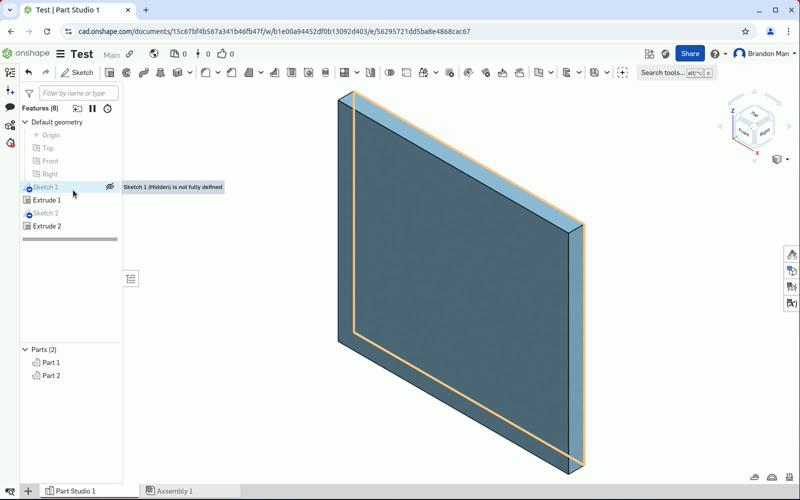
click(73, 189)